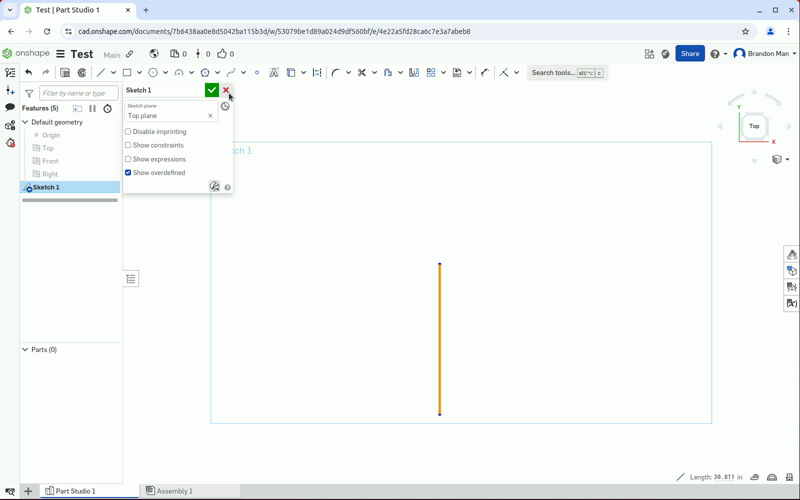
key(shift+h)
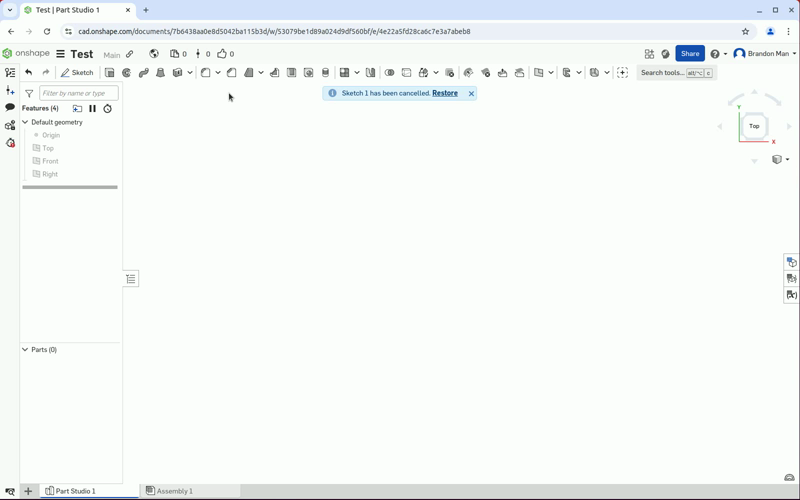
mouse_move(73, 352)
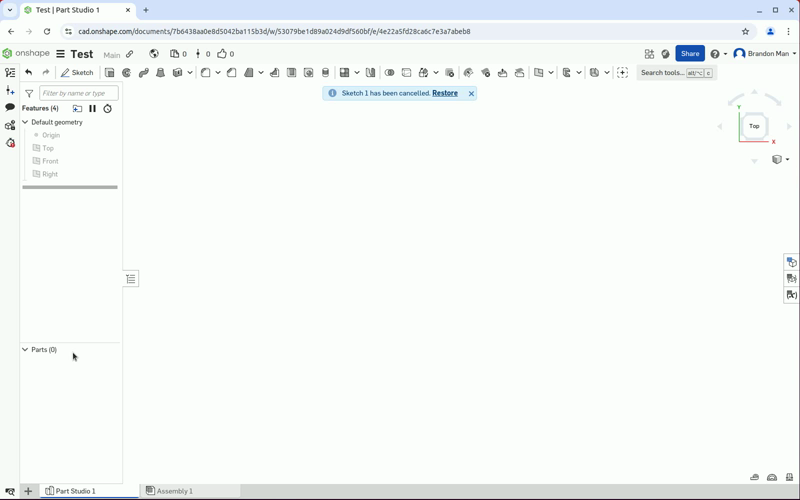
key(y)
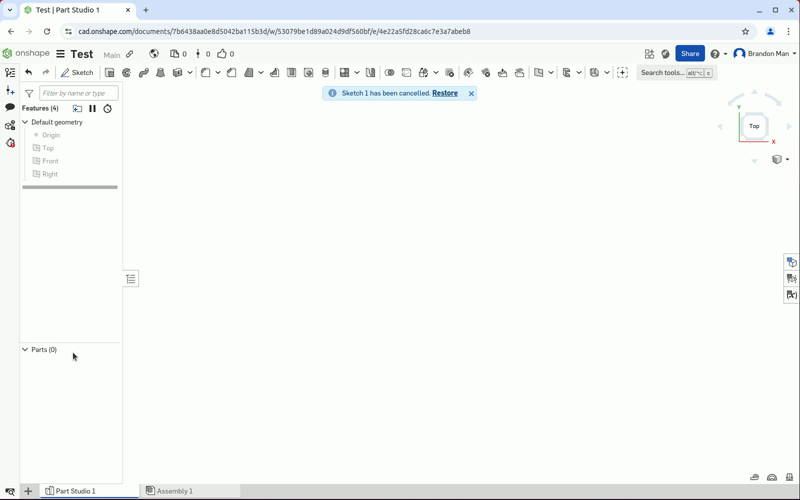
key(shift+p)
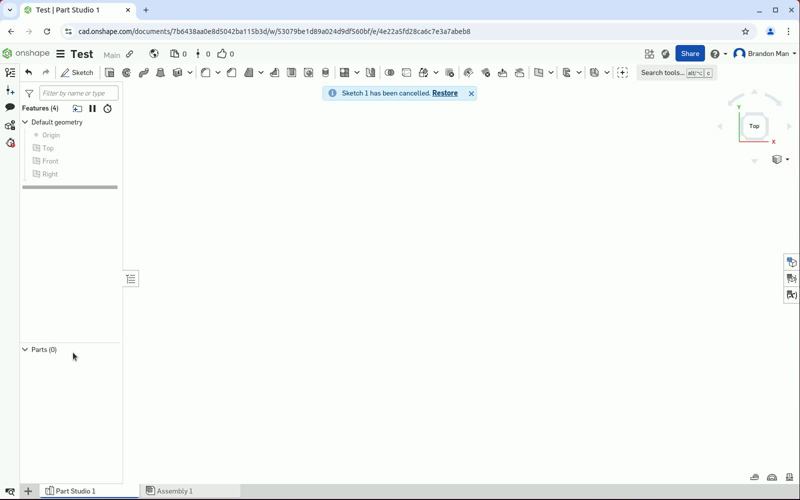
key(space)
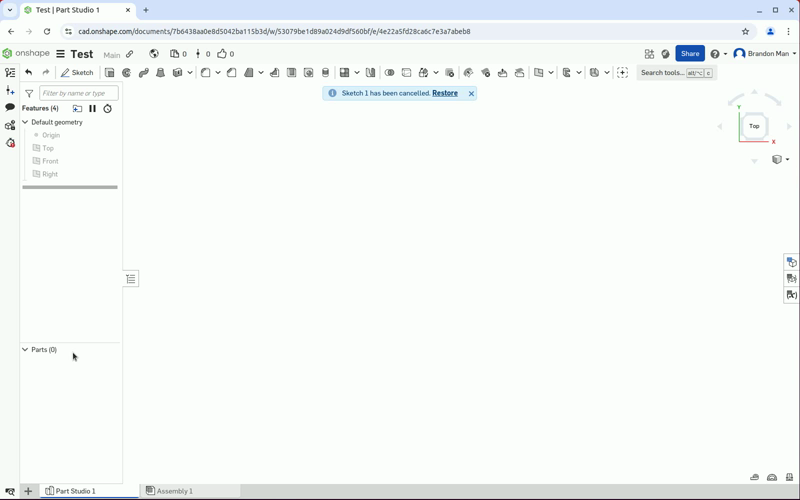
key_down(shift)
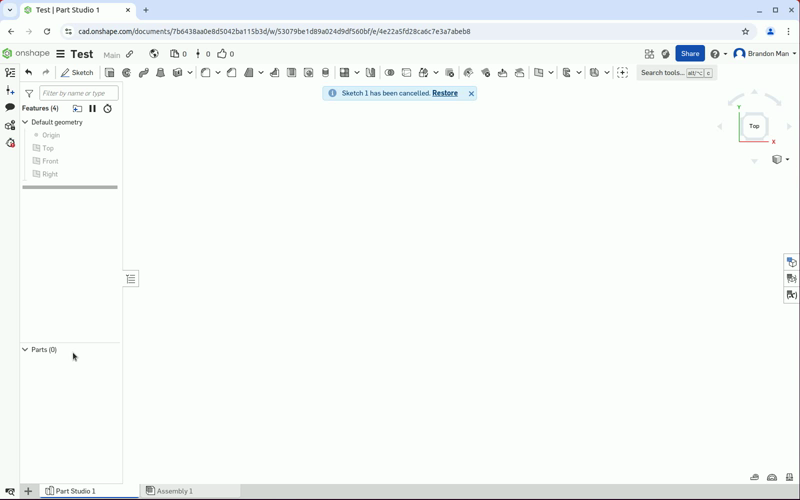
key(up)
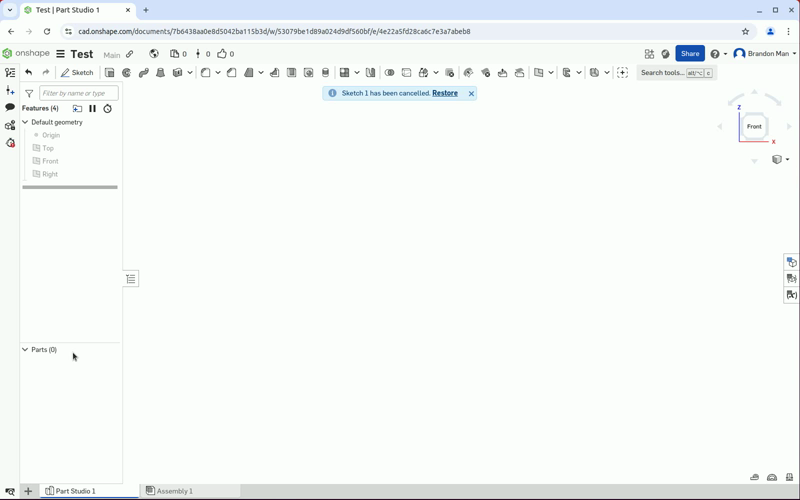
key_up(shift)
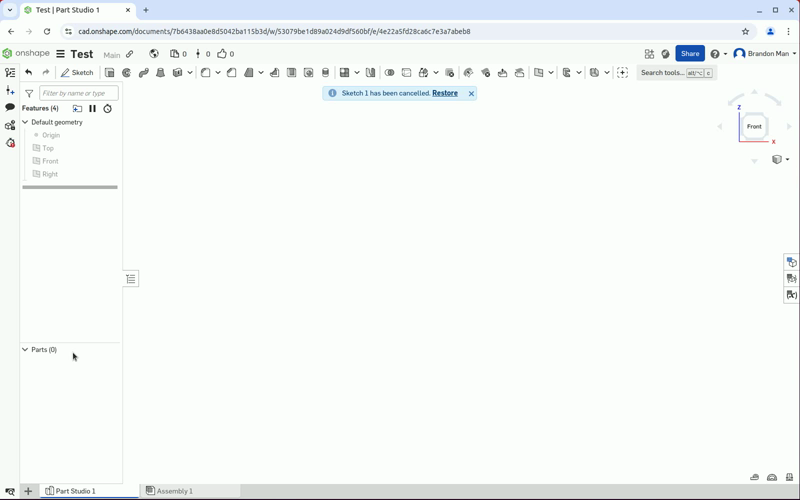
mouse_move(73, 352)
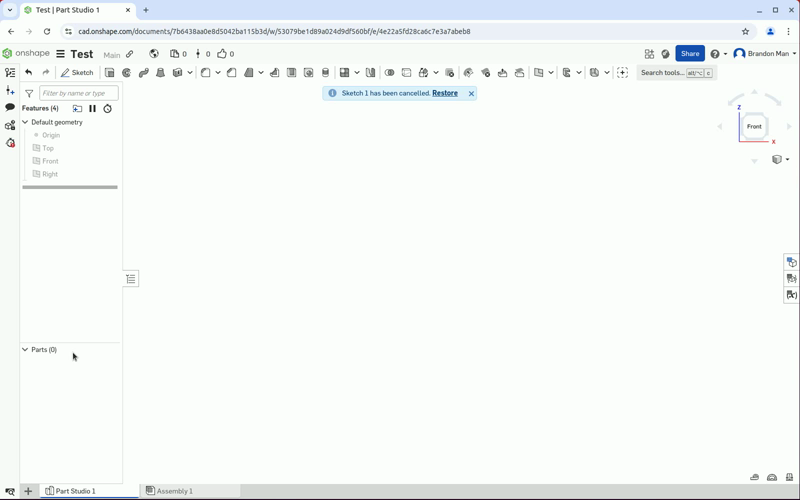
key(shift+y)
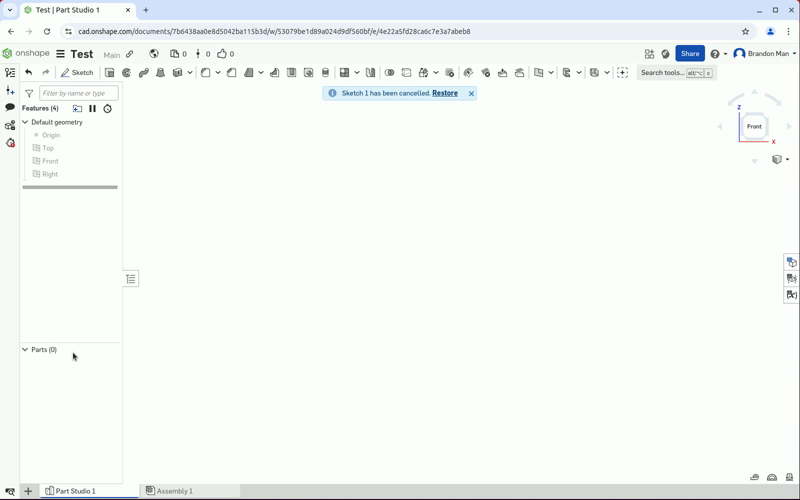
key(shift+s)
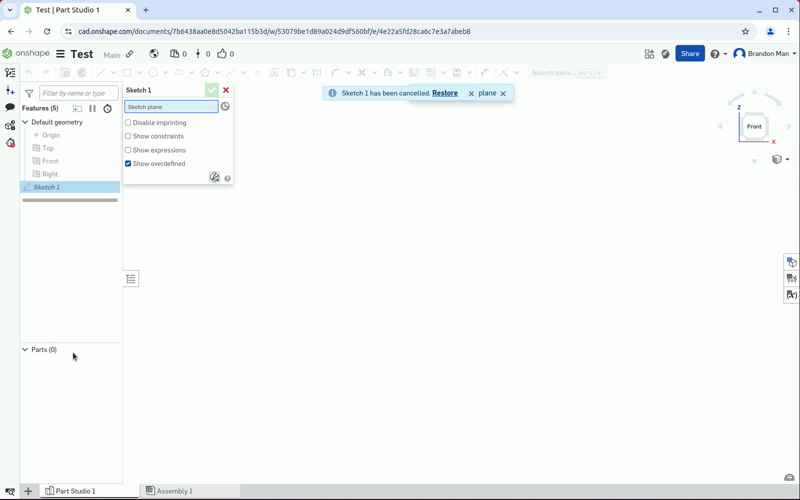
mouse_move(73, 163)
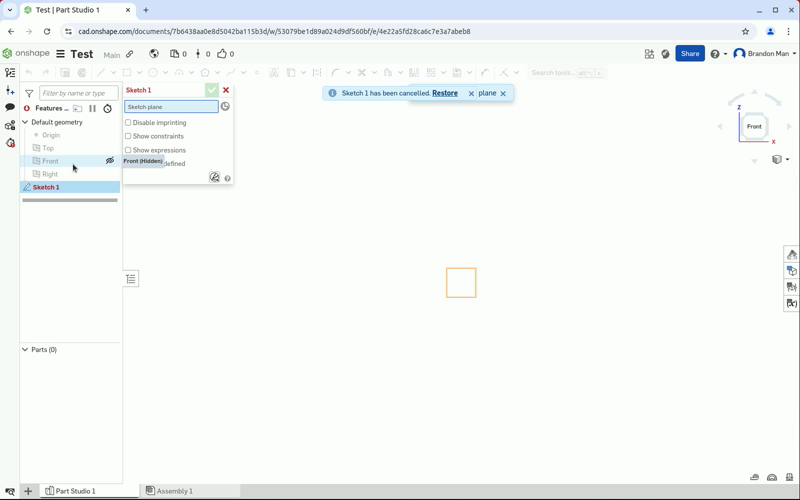
click(73, 163)
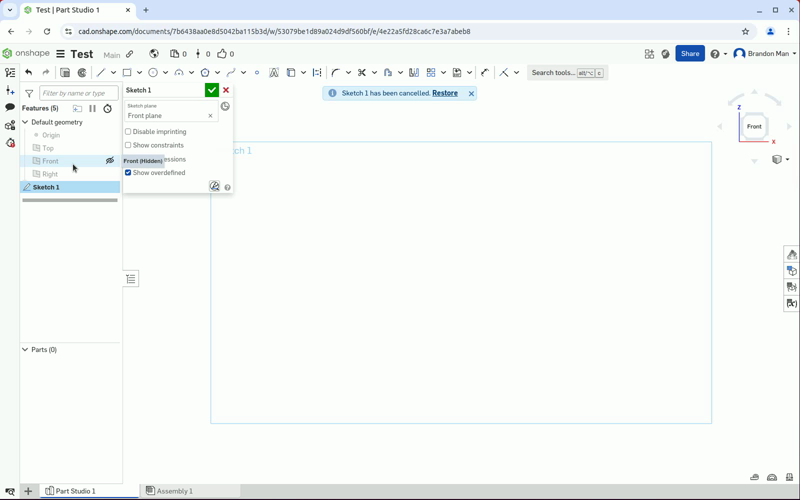
mouse_move(73, 352)
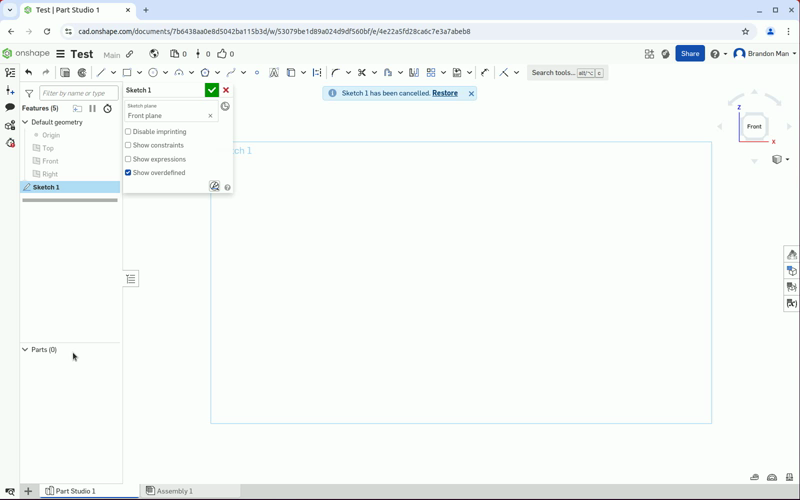
key(y)
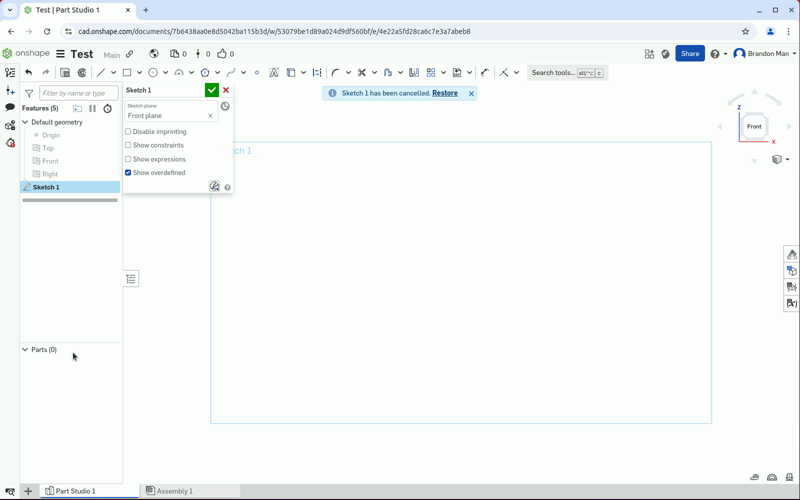
key(c)
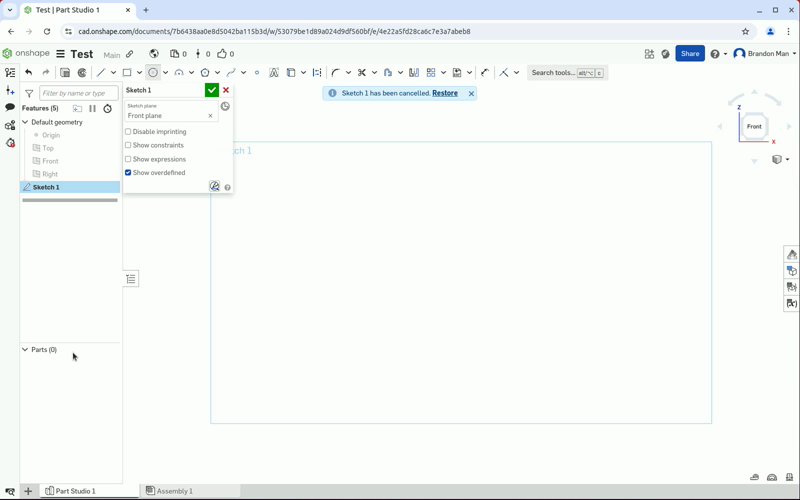
key_down(shift)
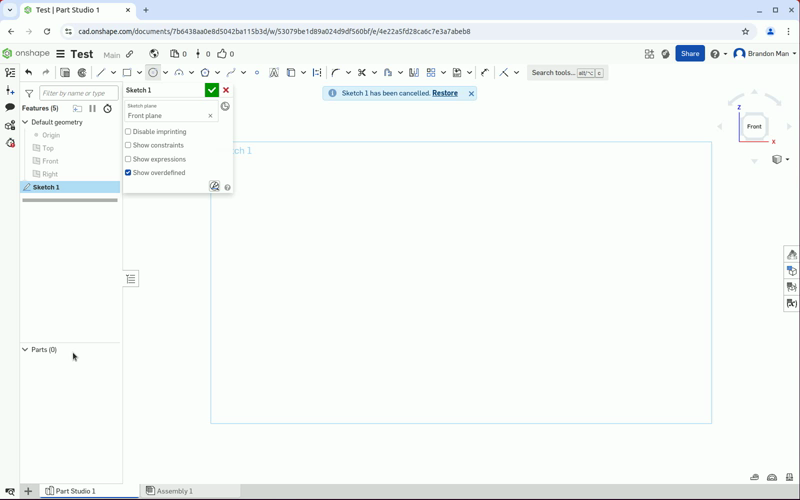
mouse_move(460, 282)
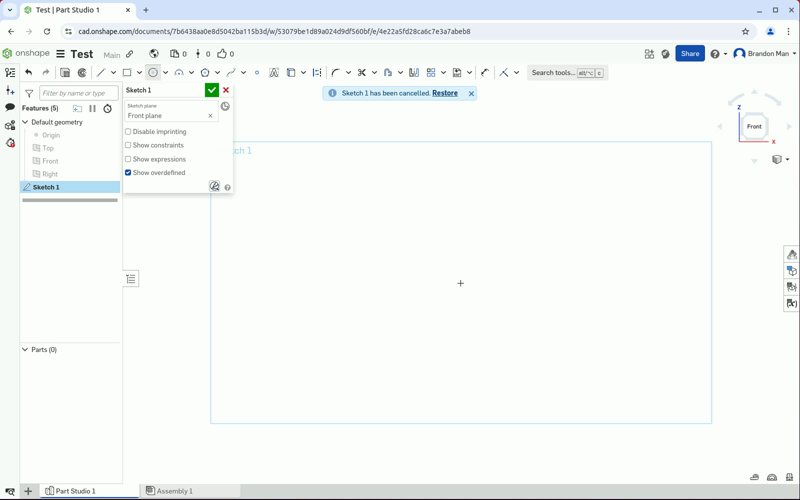
click(460, 282)
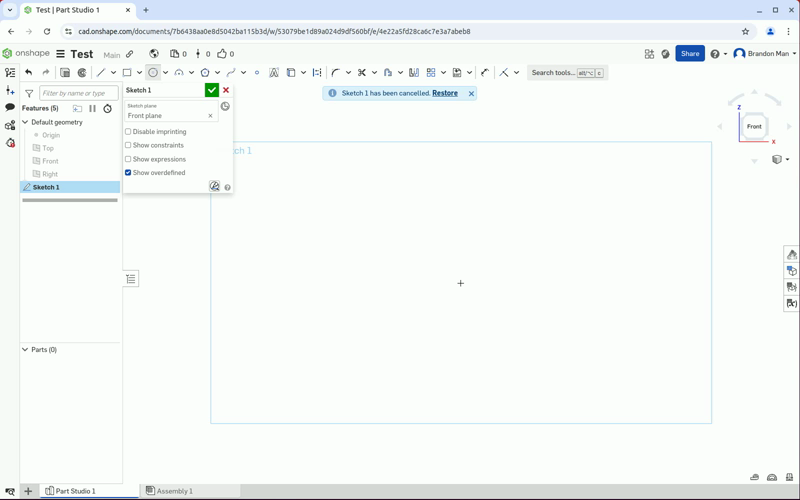
key_up(shift)
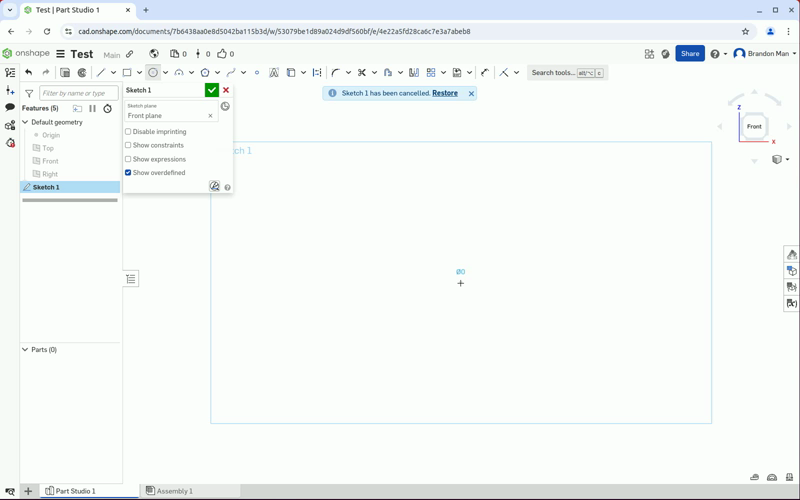
mouse_move(473, 282)
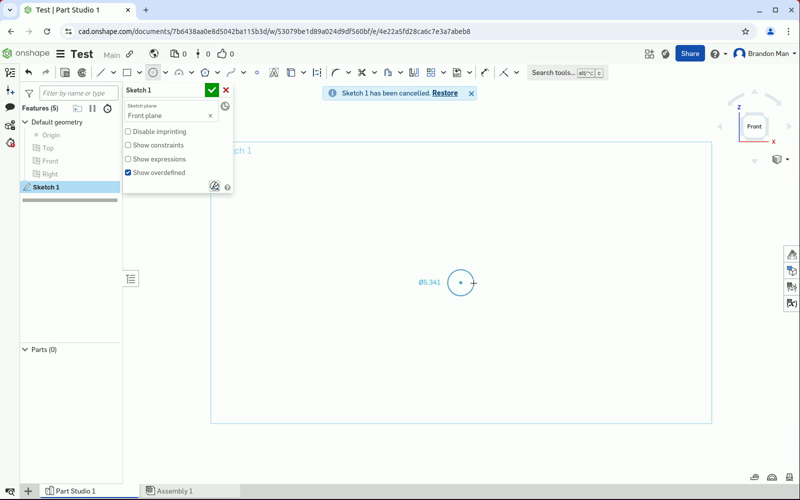
click(473, 282)
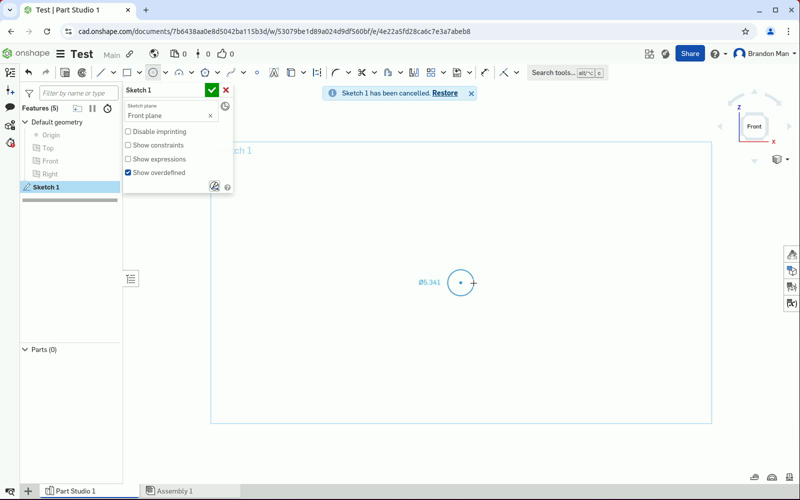
key(esc)
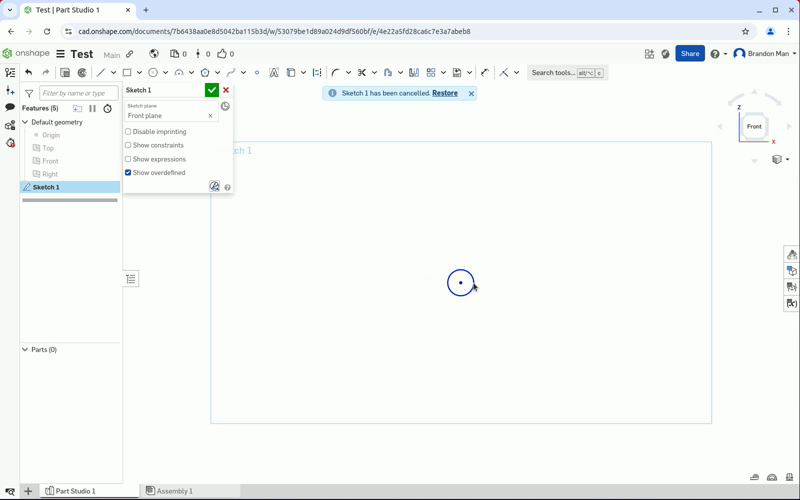
mouse_move(467, 282)
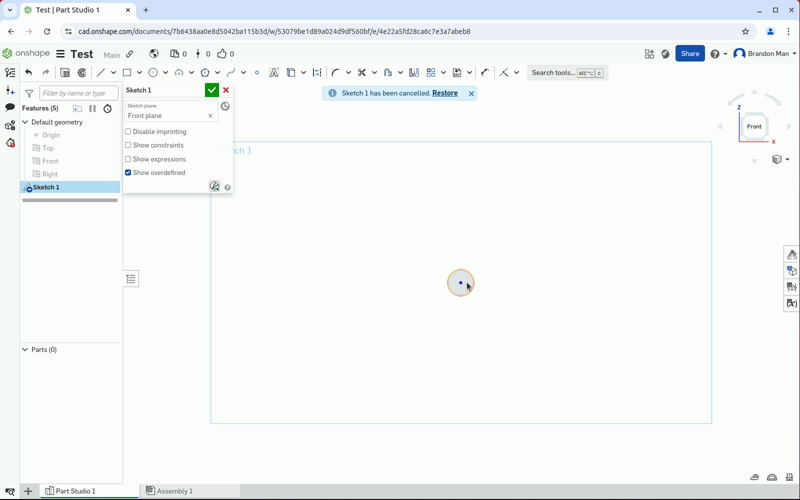
scroll(6)
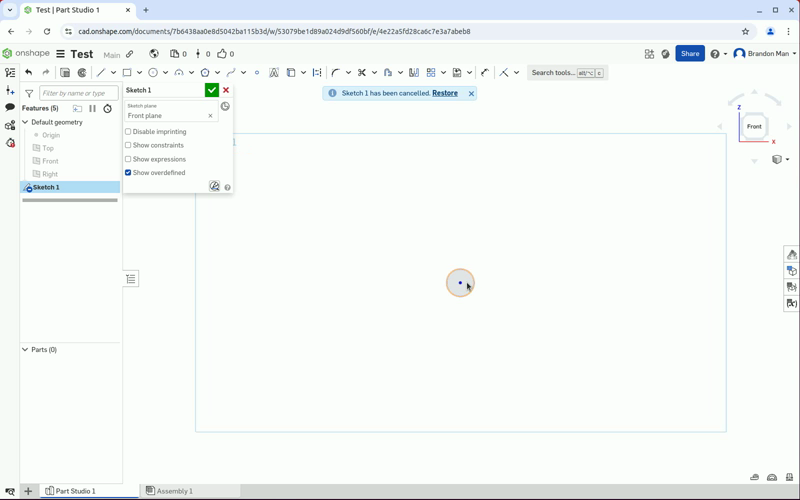
scroll(6)
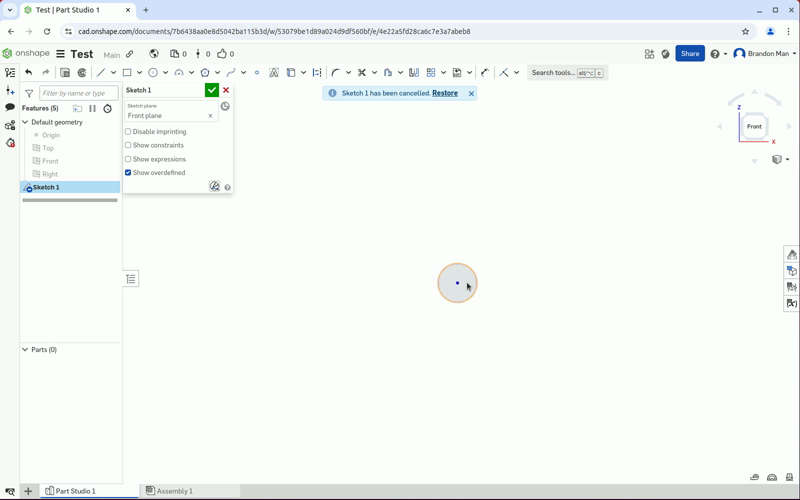
scroll(6)
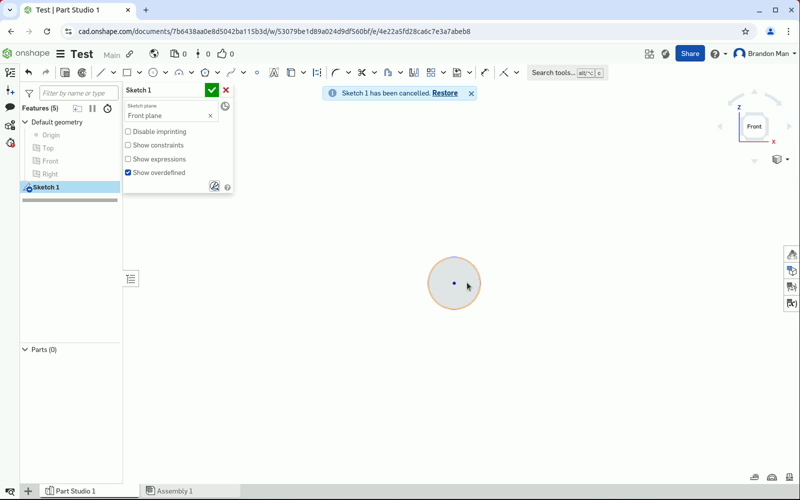
scroll(6)
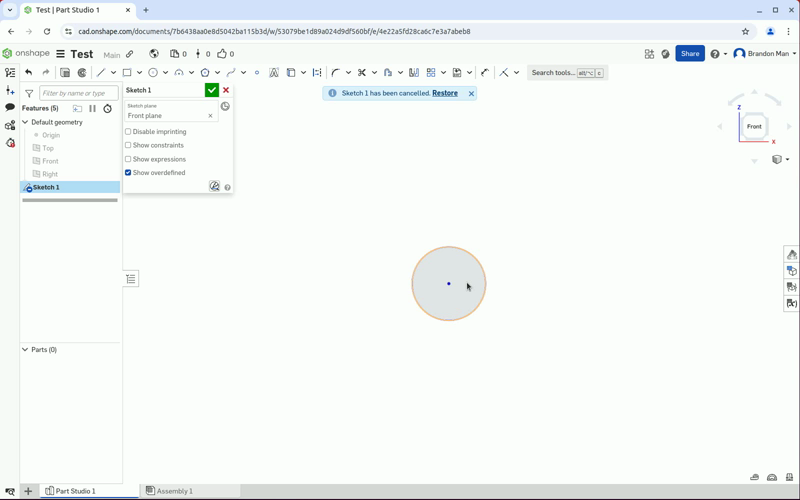
scroll(6)
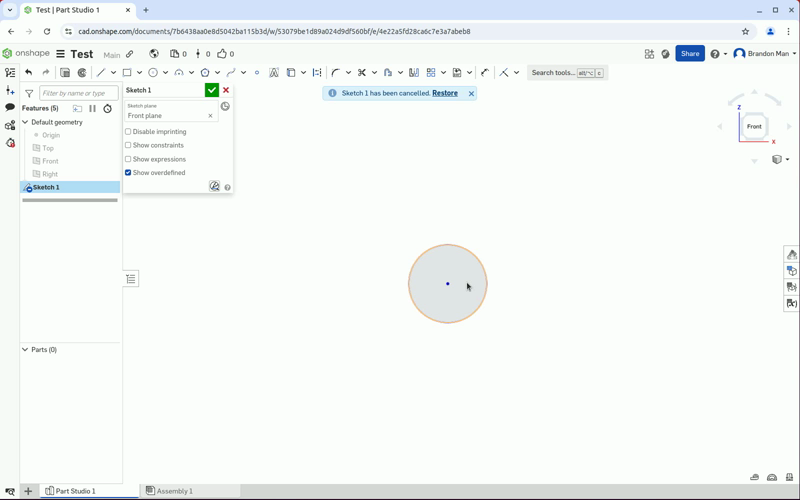
scroll(6)
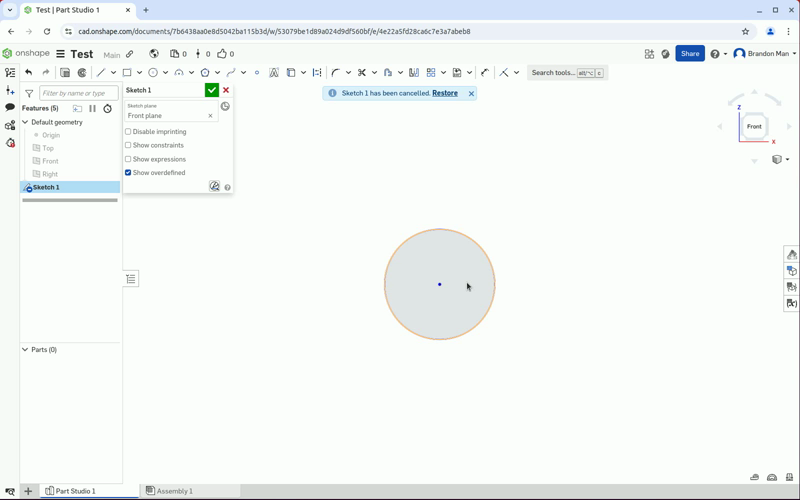
scroll(6)
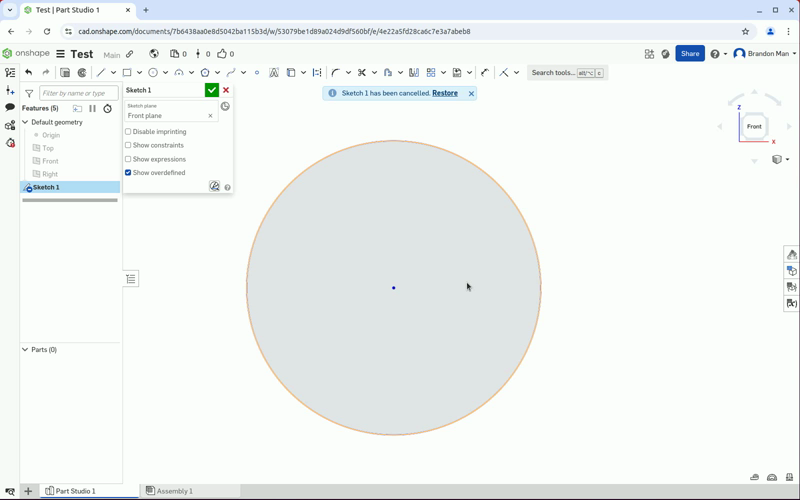
click(467, 282)
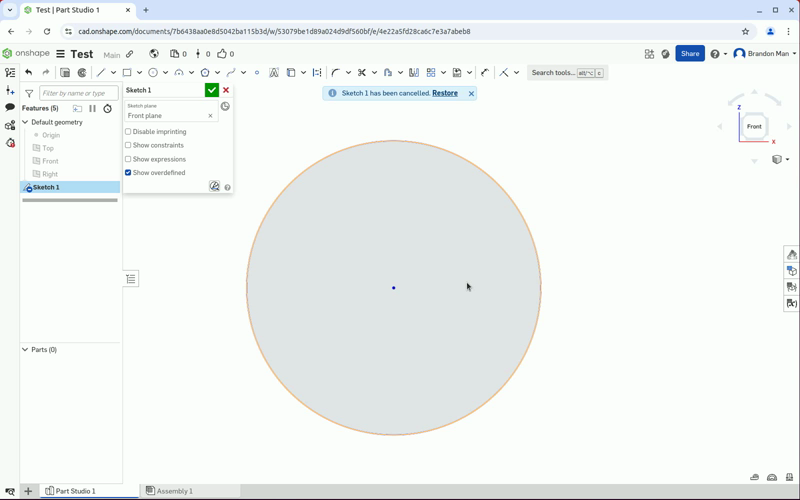
scroll(-6)
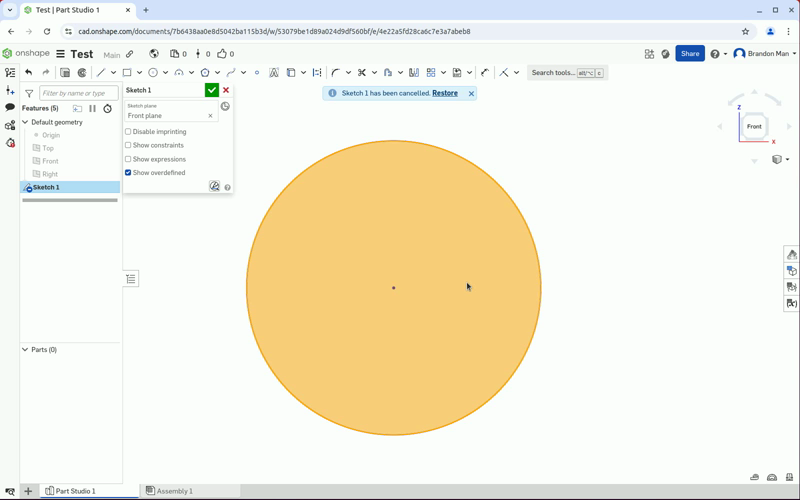
scroll(-6)
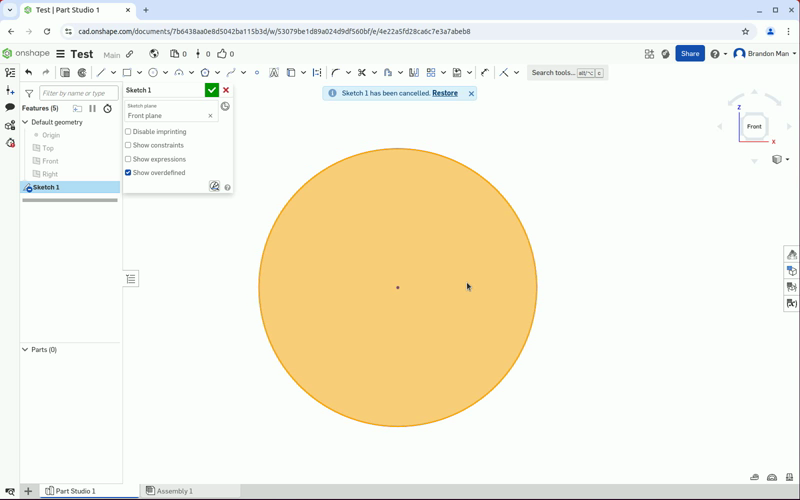
scroll(-6)
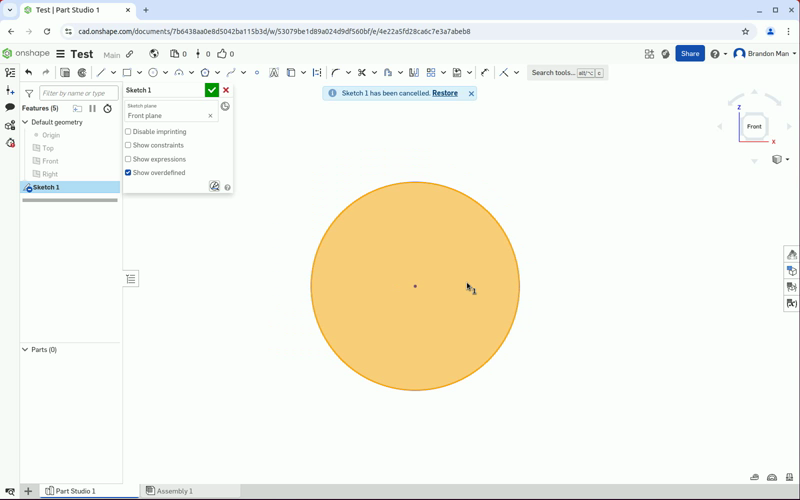
scroll(-6)
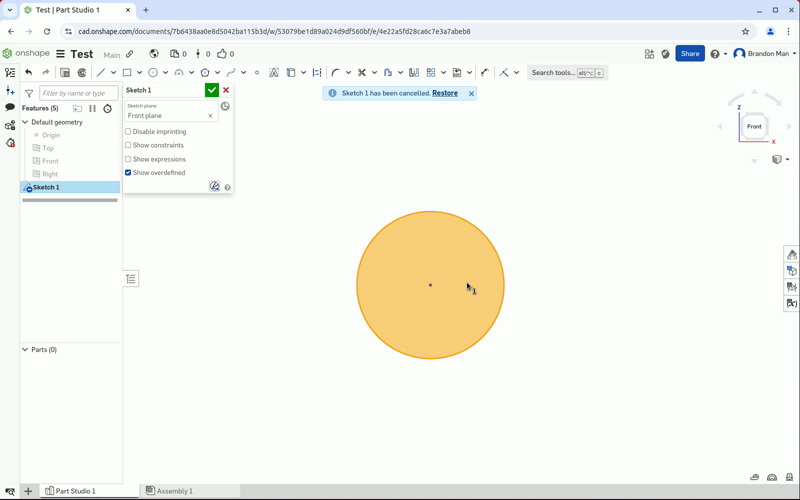
scroll(-6)
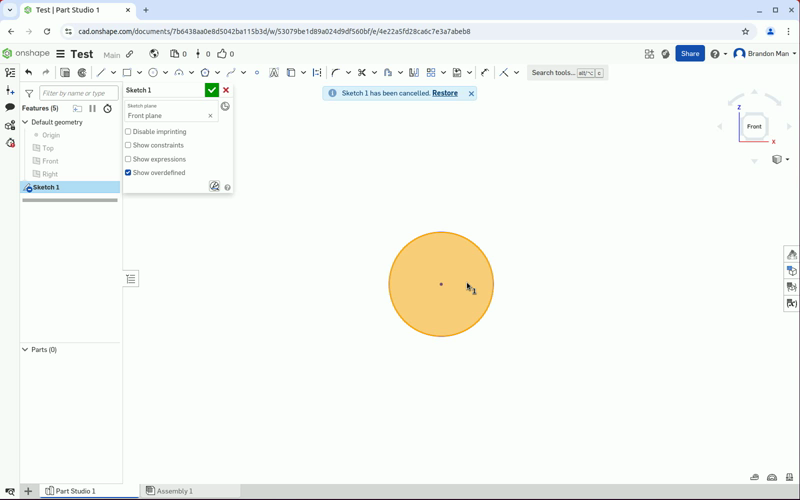
scroll(-6)
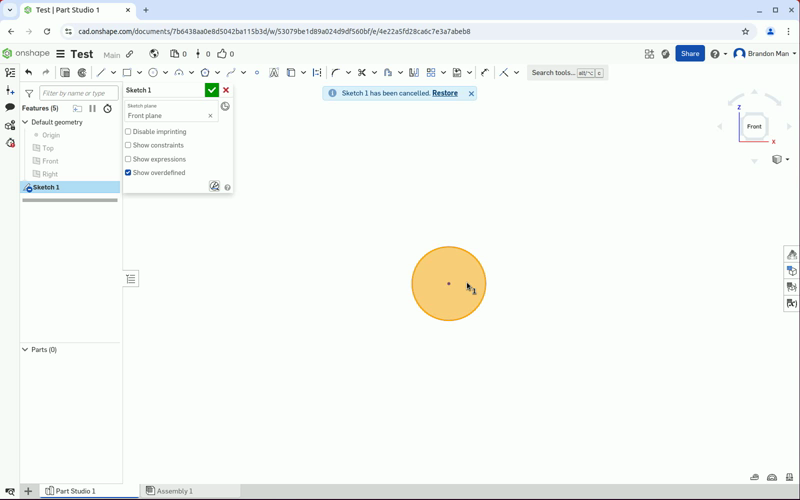
scroll(-6)
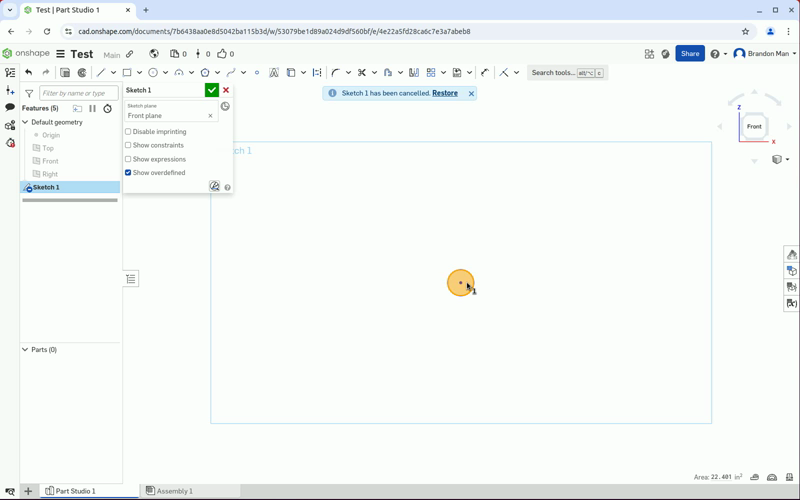
mouse_move(73, 352)
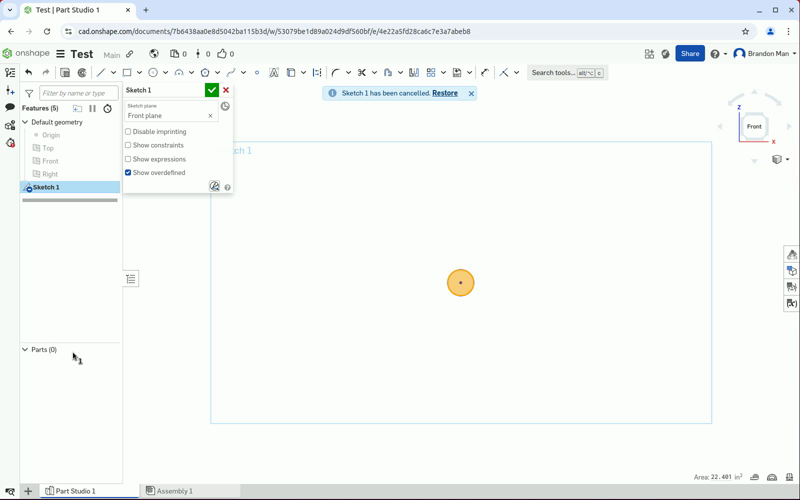
key(shift+y)
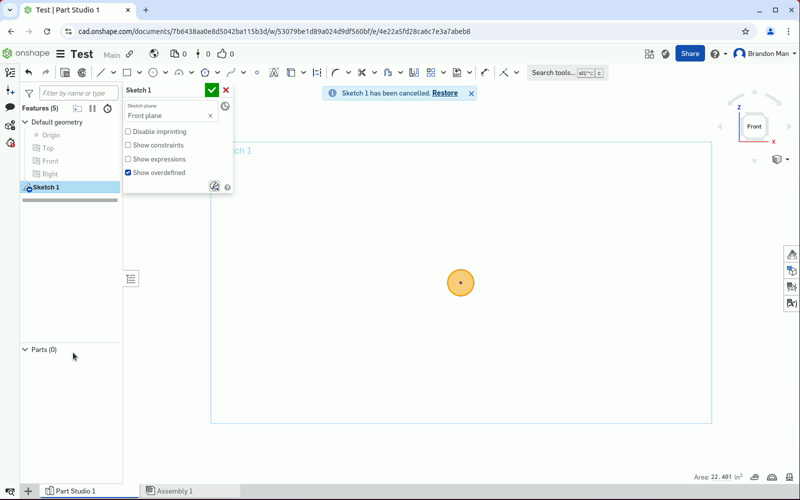
key(shift+e)
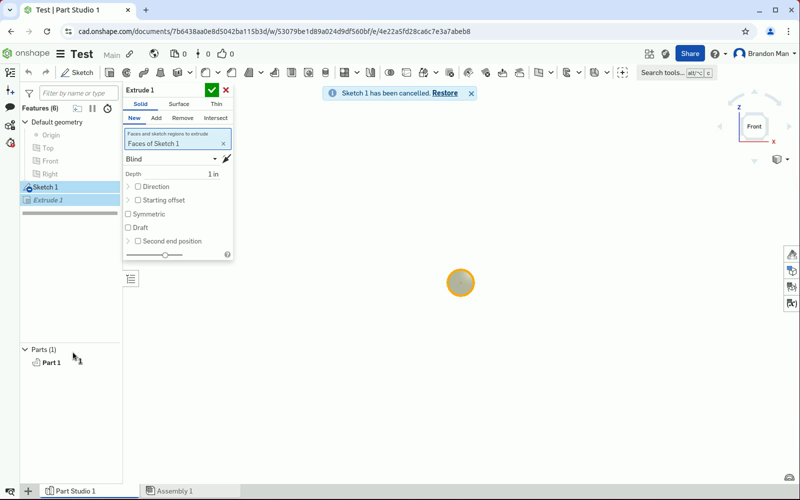
mouse_move(143, 106)
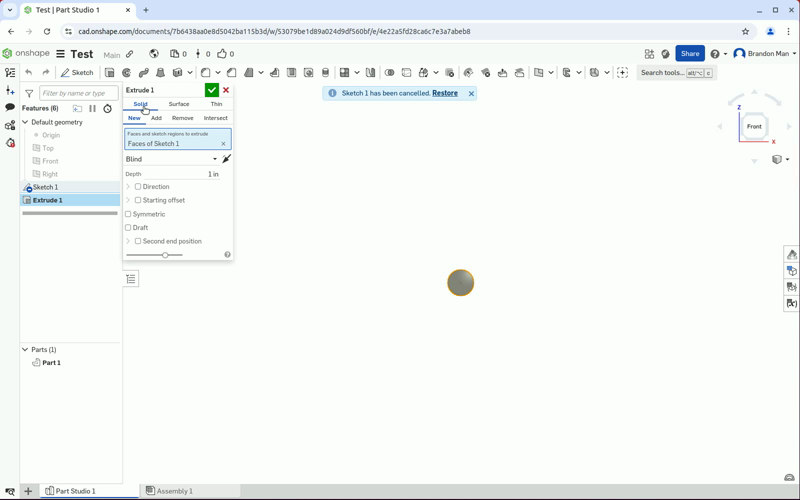
click(143, 106)
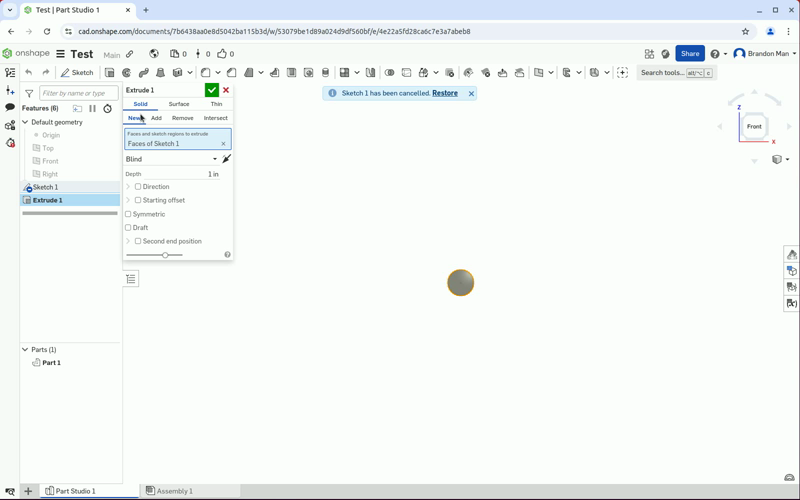
mouse_move(137, 120)
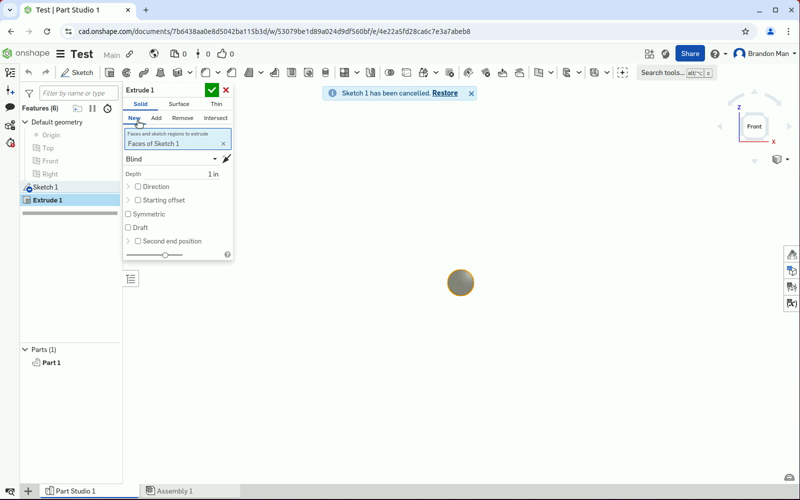
click(137, 120)
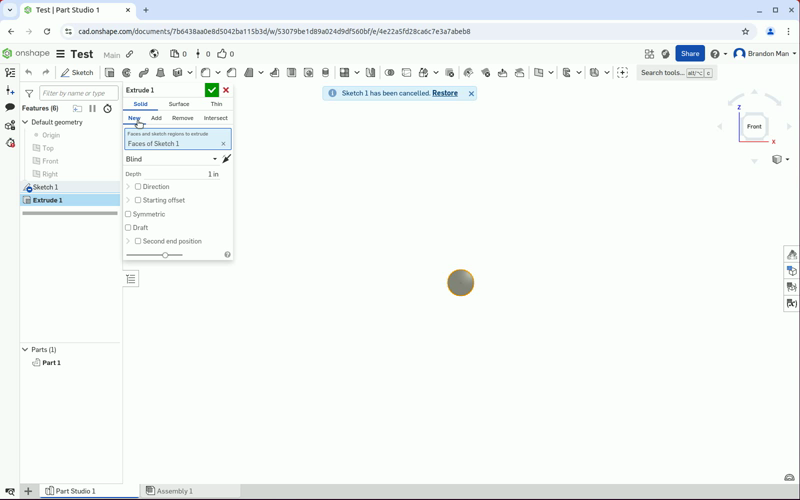
key(tab, 4)
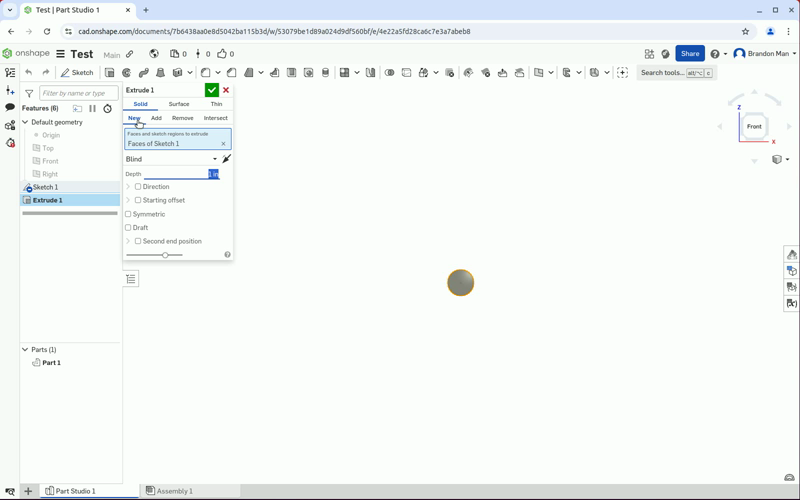
text(23.108)
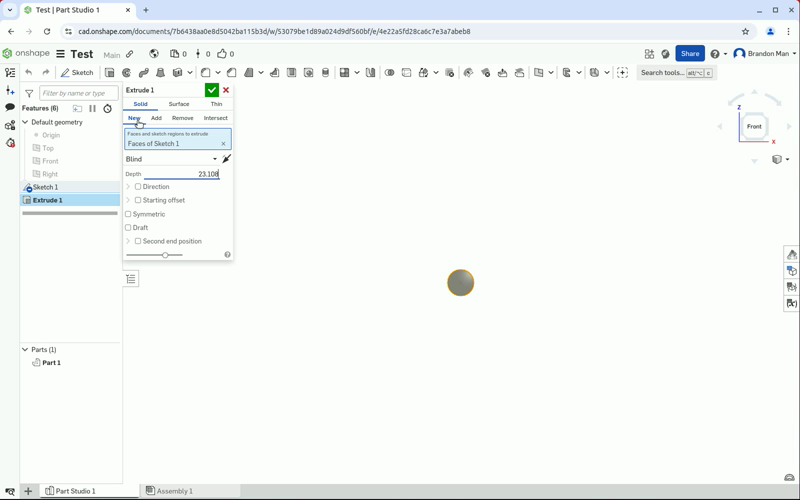
key(enter)
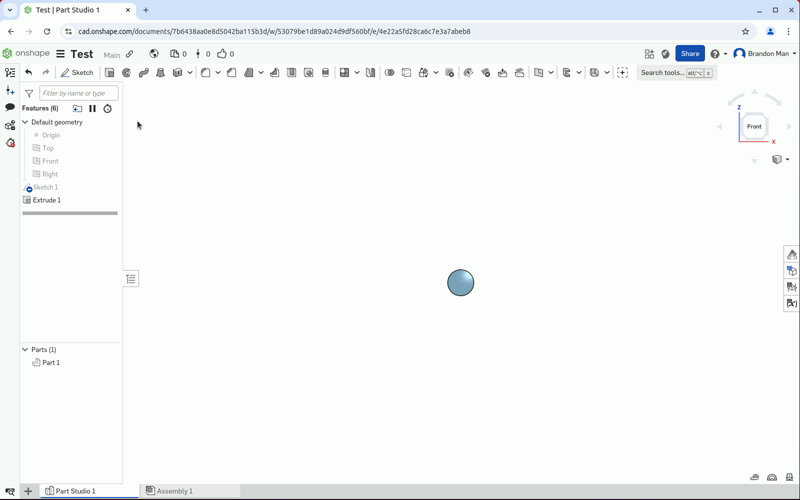
key(shift+h)
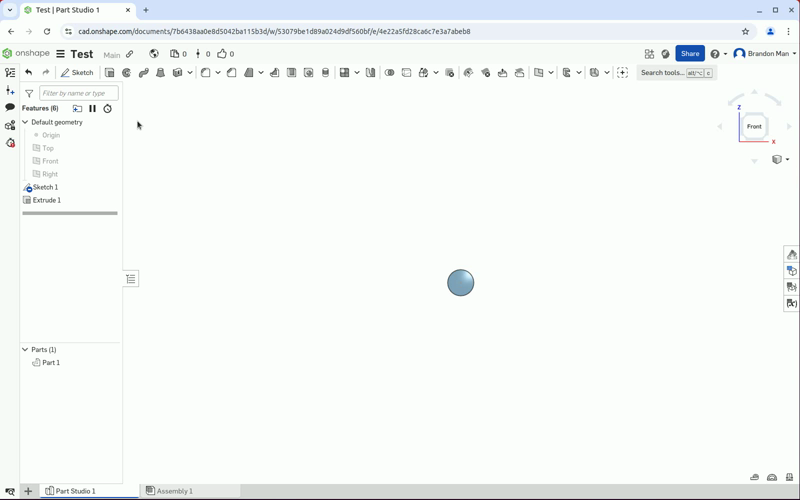
key(shift+h)
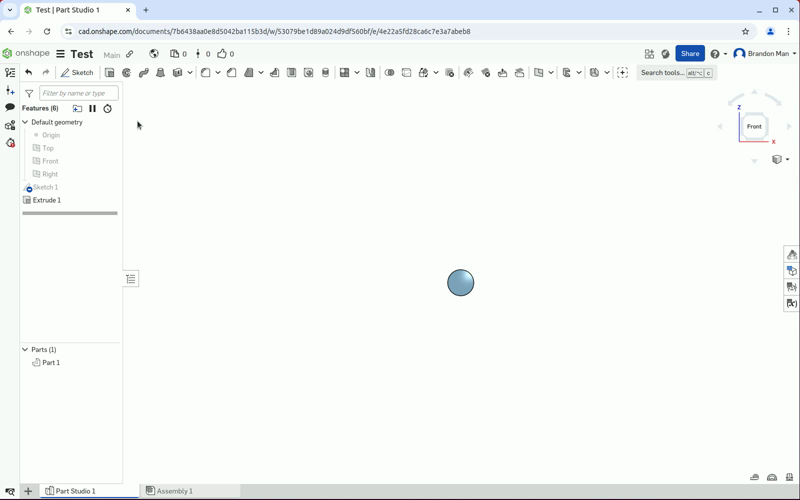
mouse_move(73, 189)
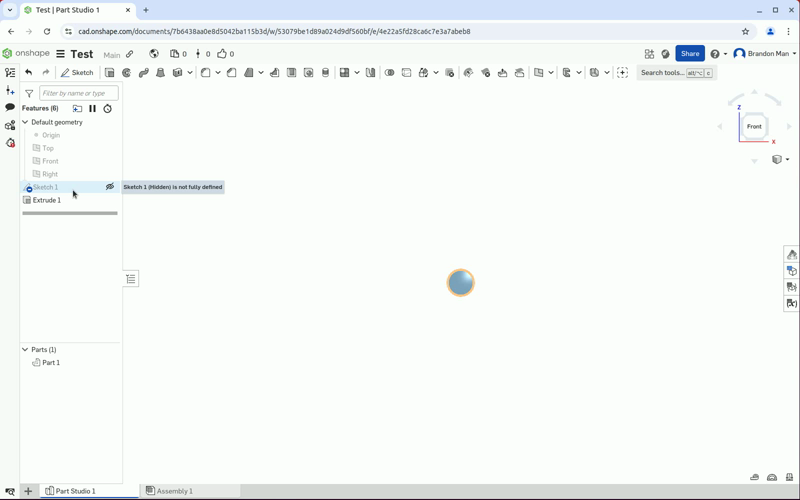
click(73, 189)
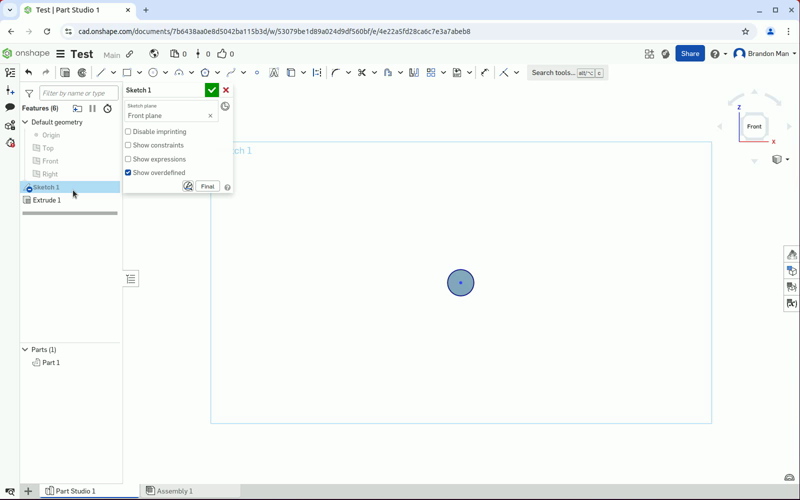
mouse_move(229, 92)
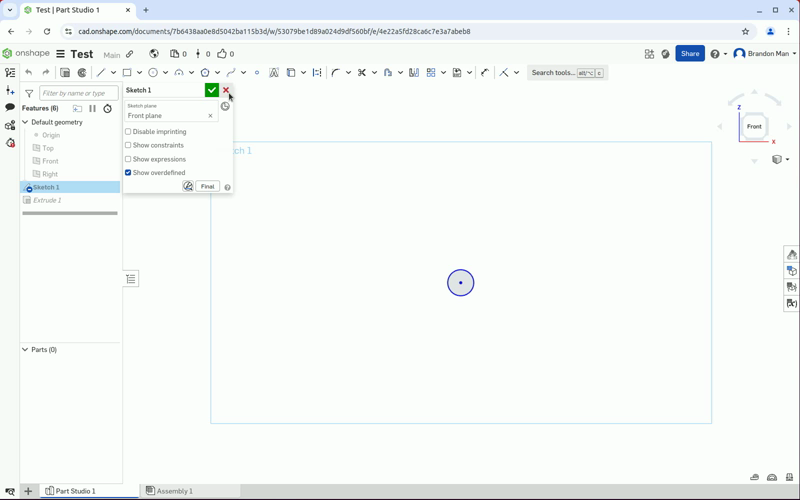
click(229, 92)
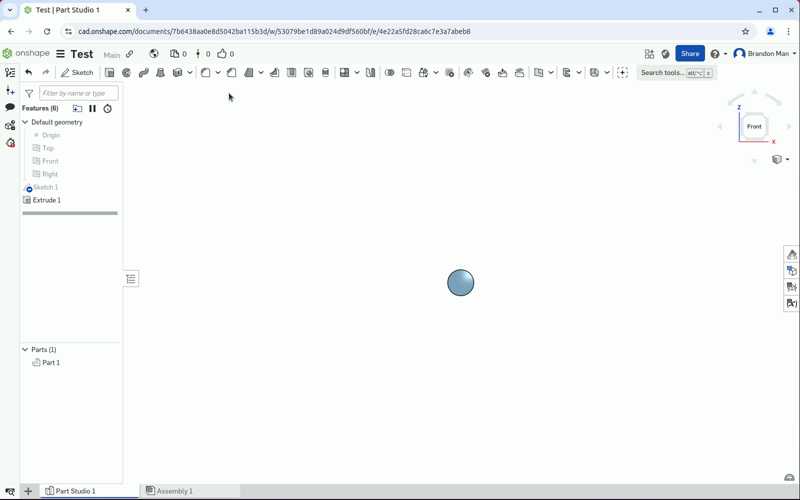
mouse_move(541, 75)
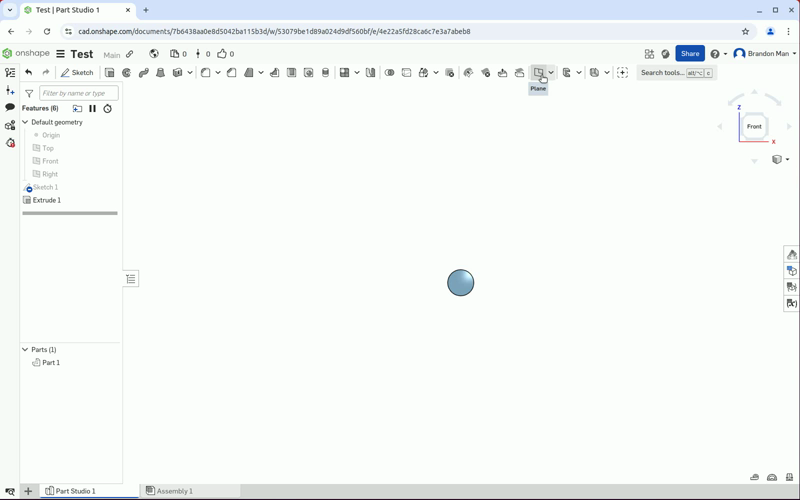
click(541, 75)
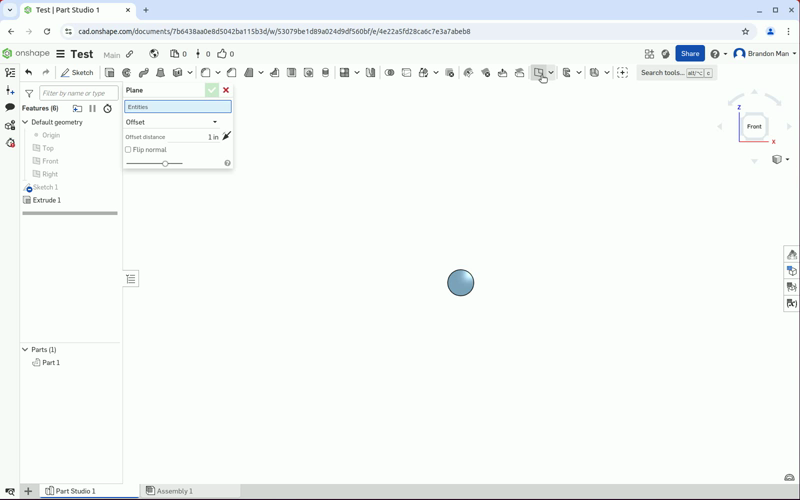
mouse_move(73, 163)
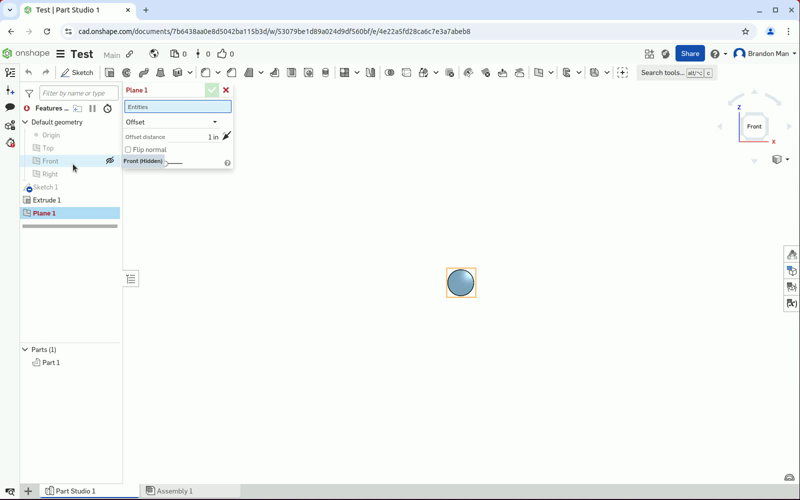
click(73, 163)
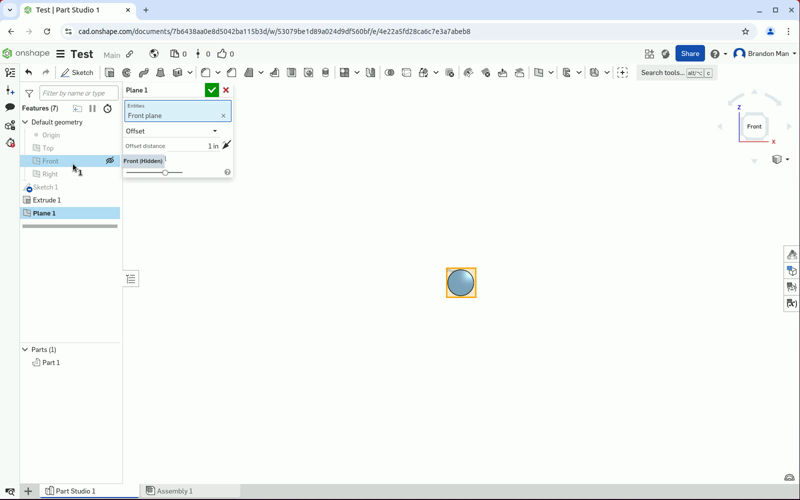
key(tab, 2)
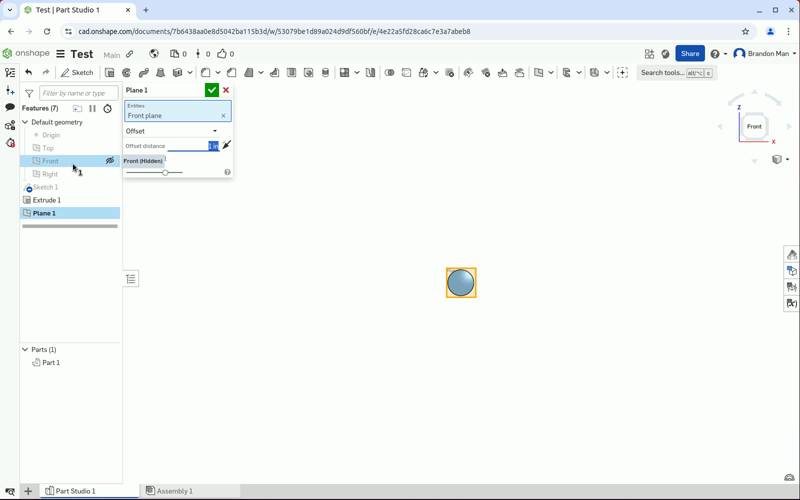
text(23.108)
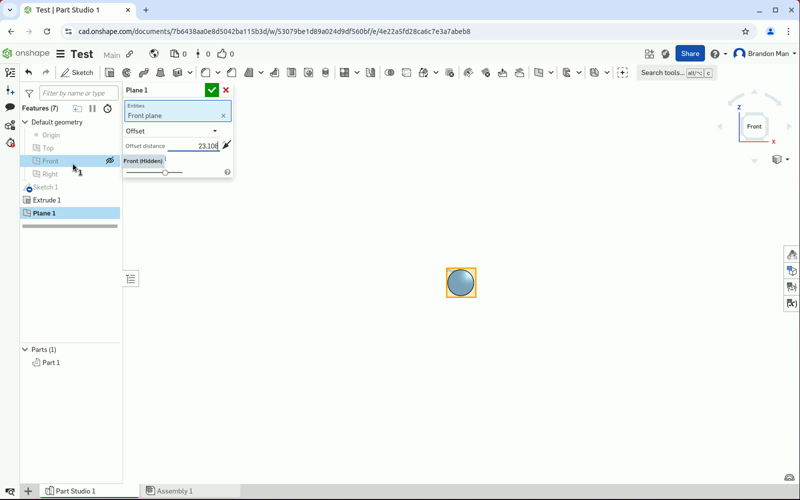
key(enter, 2)
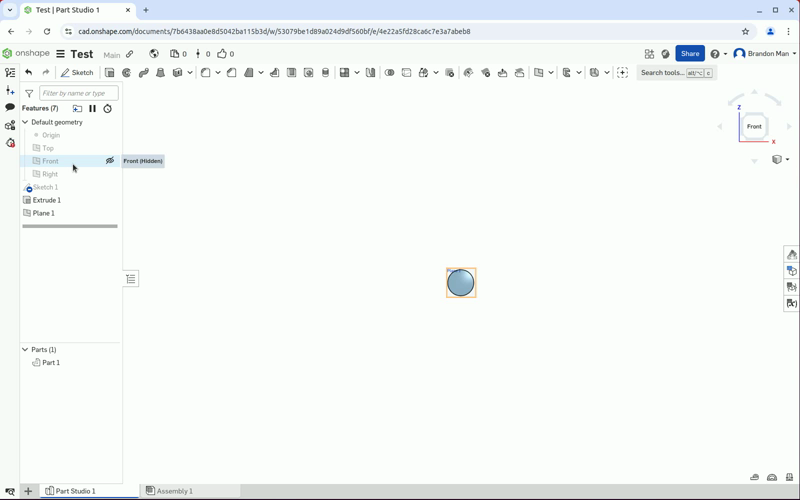
key(shift+s)
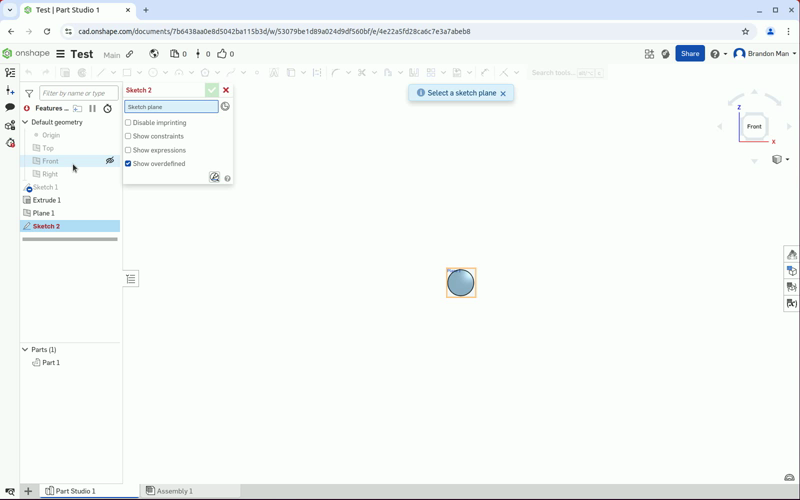
mouse_move(73, 215)
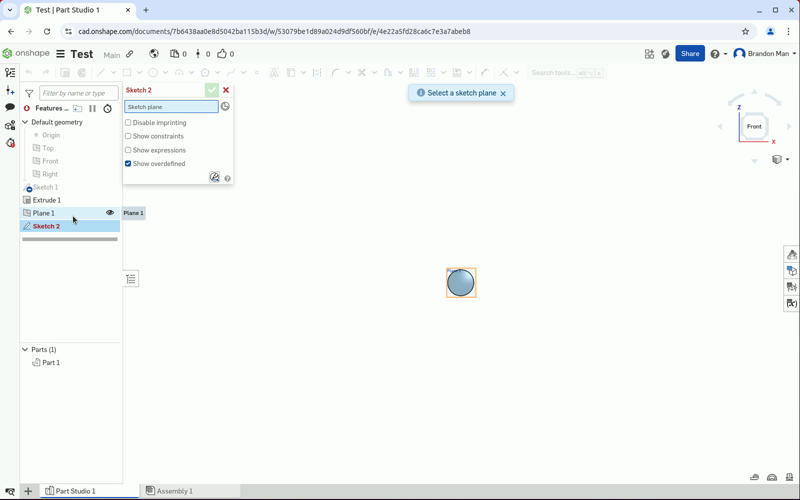
click(73, 215)
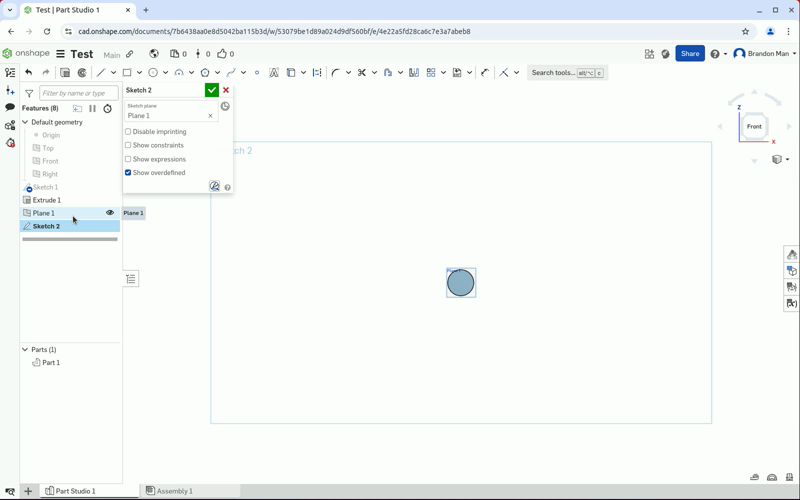
mouse_move(73, 352)
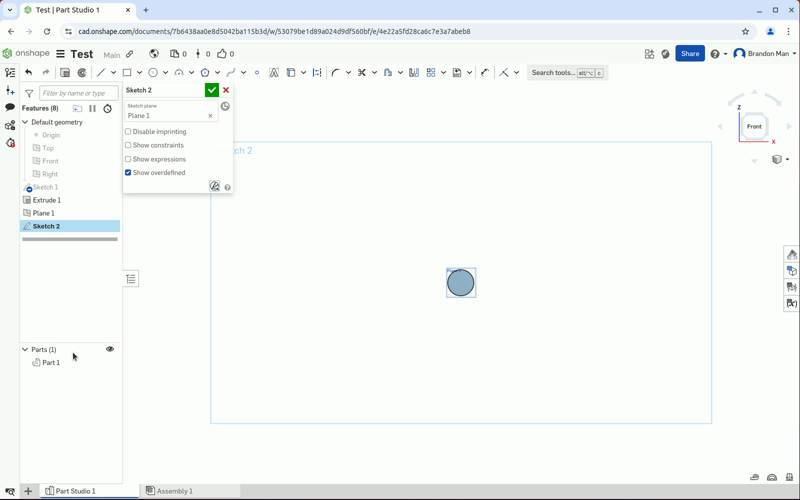
key(y)
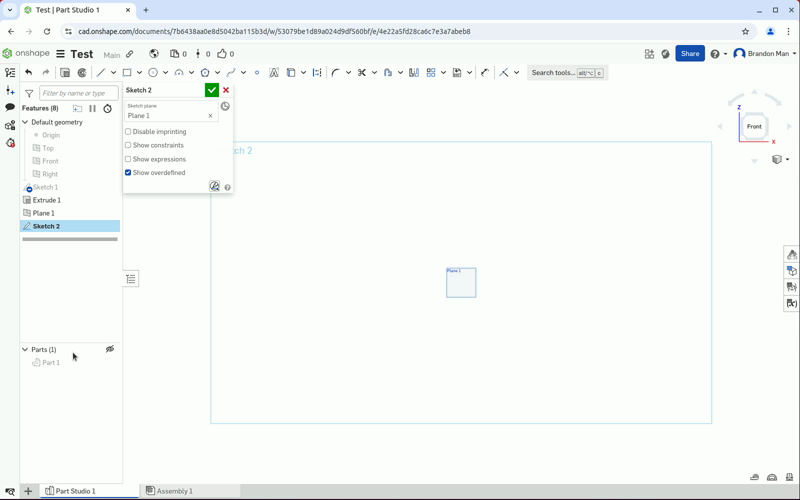
key(c)
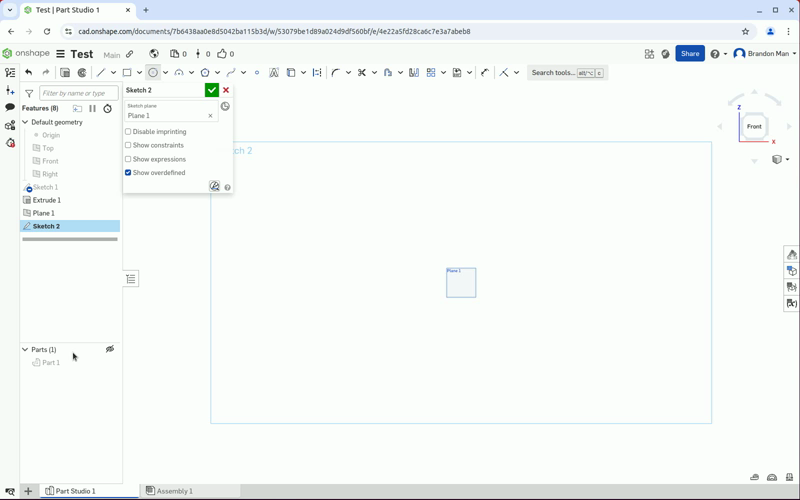
key_down(shift)
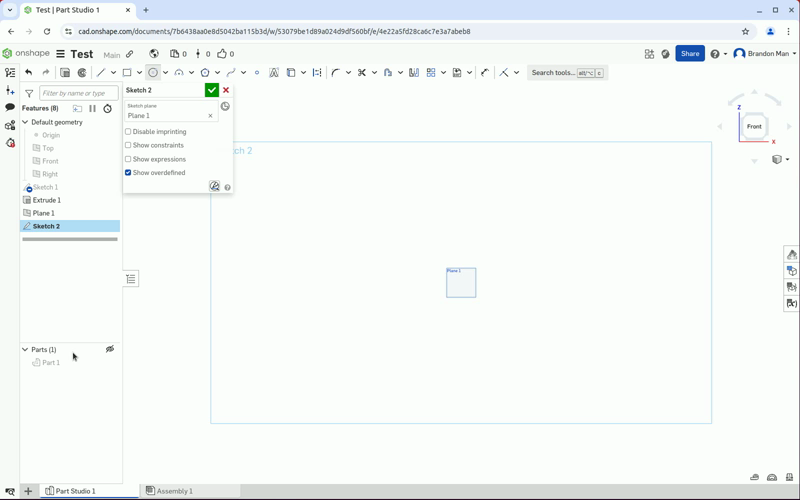
mouse_move(461, 282)
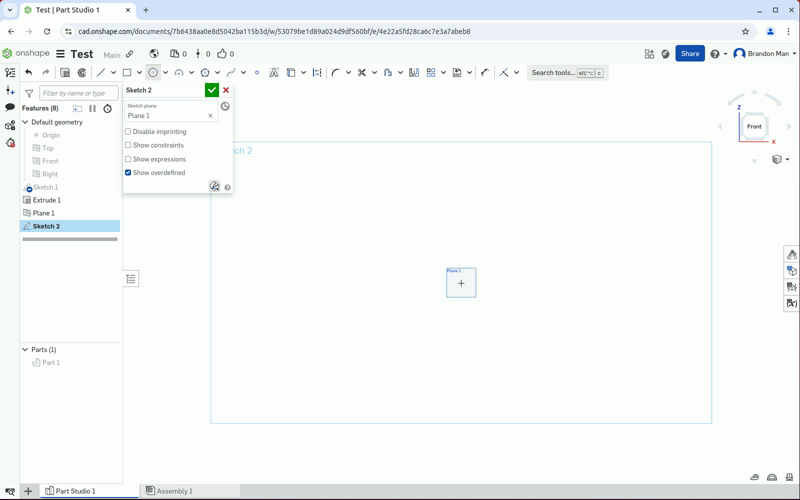
click(461, 282)
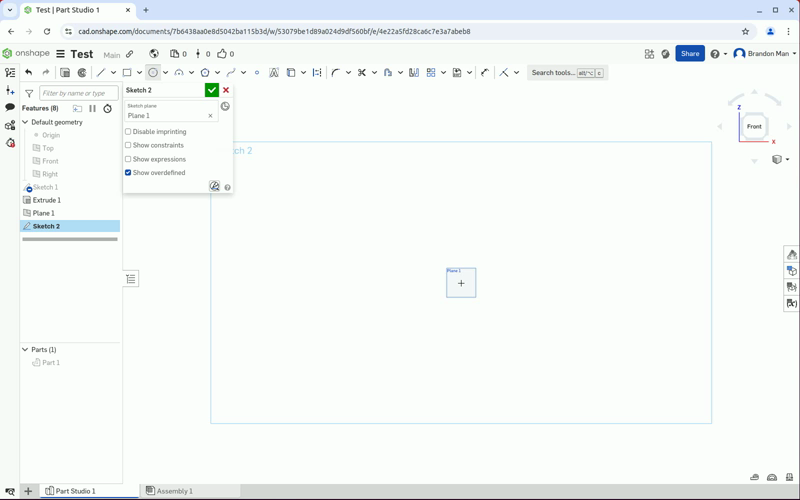
key_up(shift)
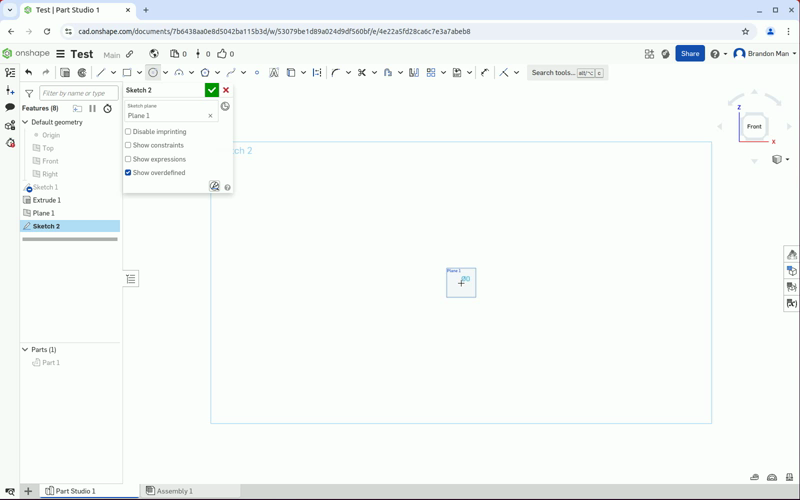
mouse_move(478, 282)
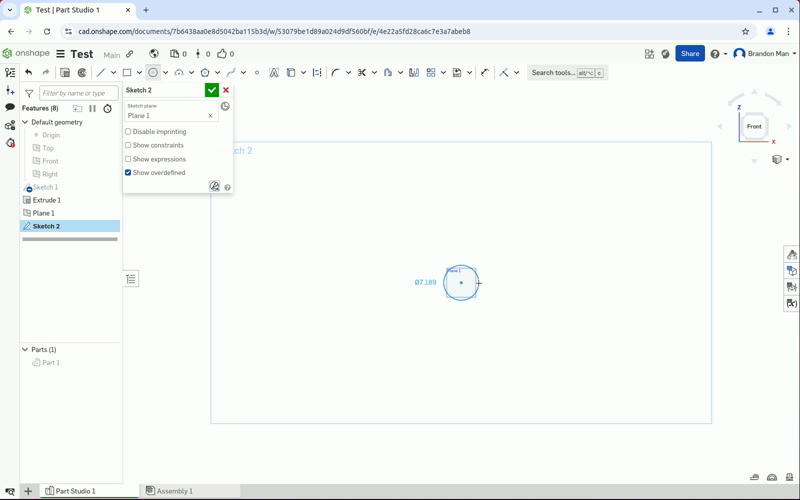
click(478, 282)
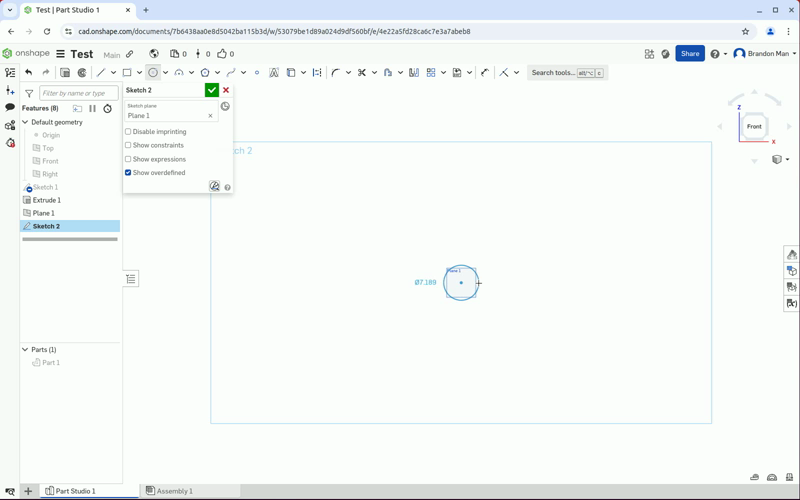
key(esc)
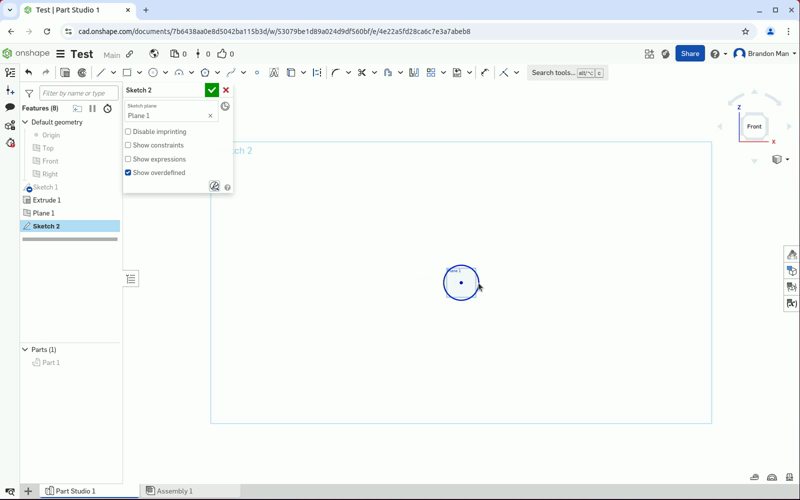
key(c)
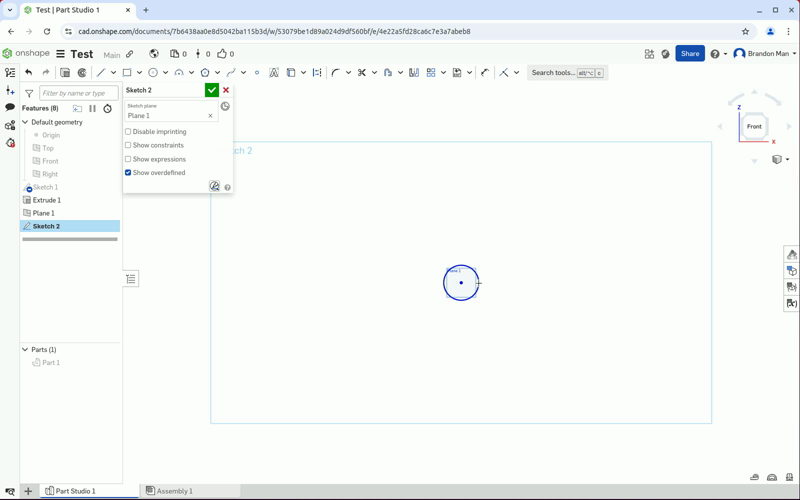
key_down(shift)
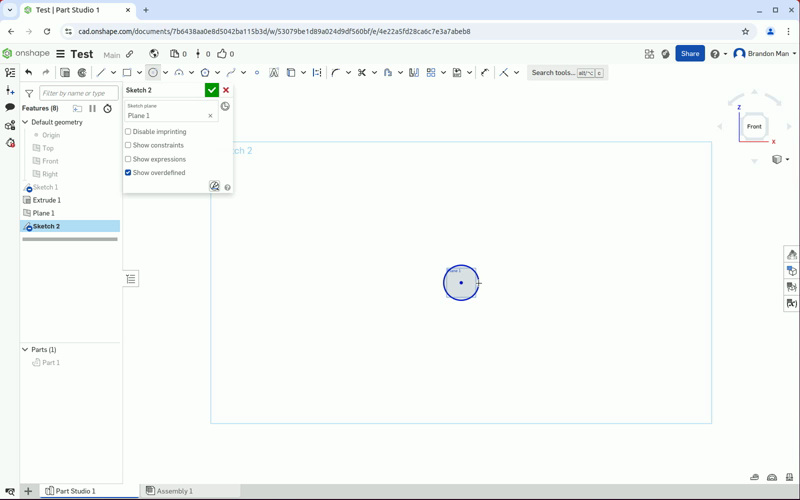
mouse_move(461, 282)
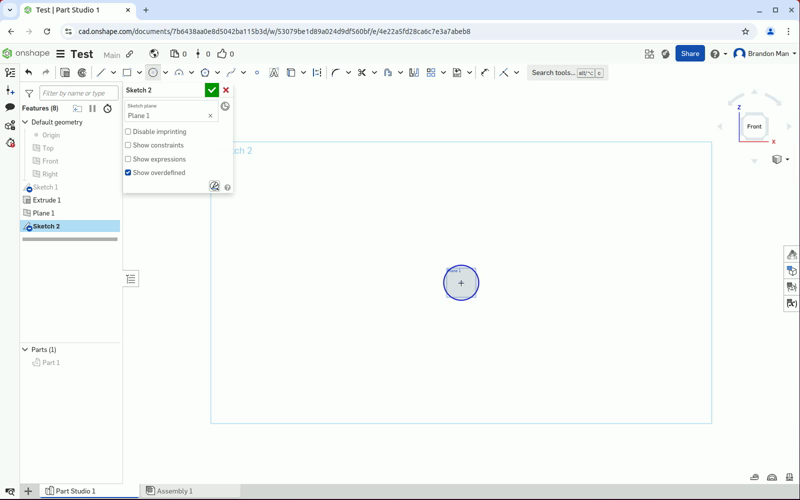
click(461, 282)
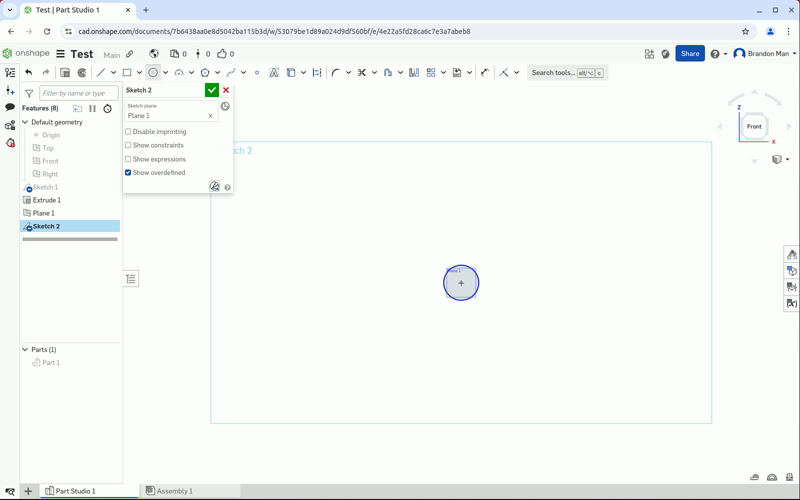
key_up(shift)
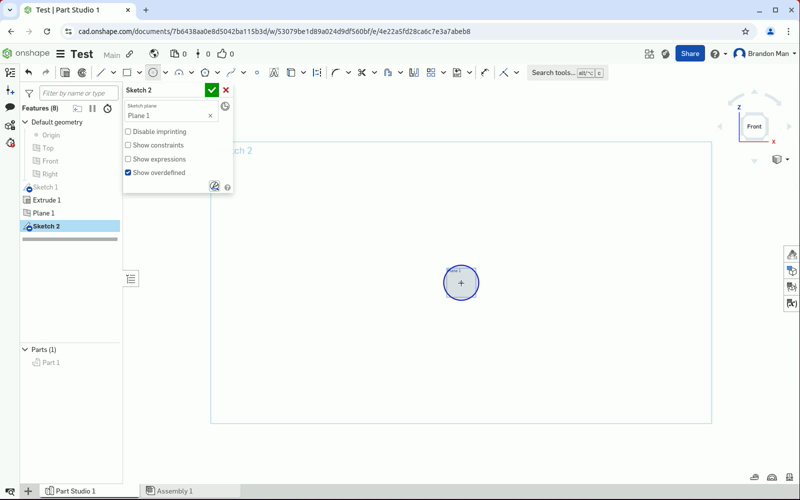
mouse_move(474, 282)
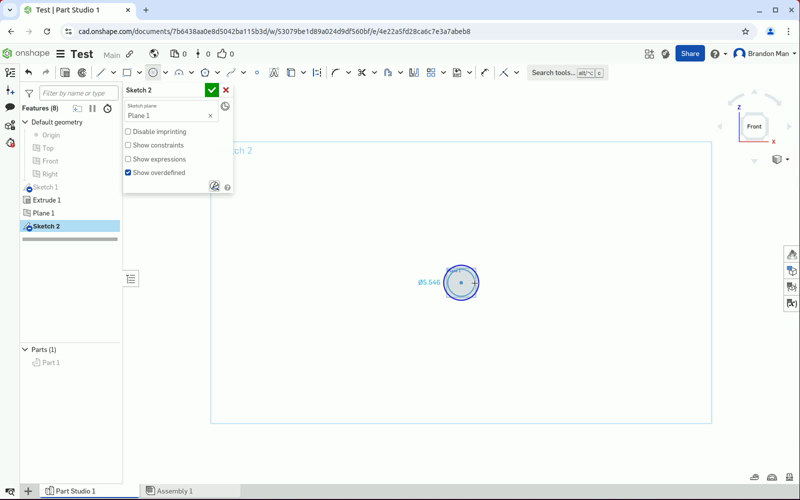
scroll(6)
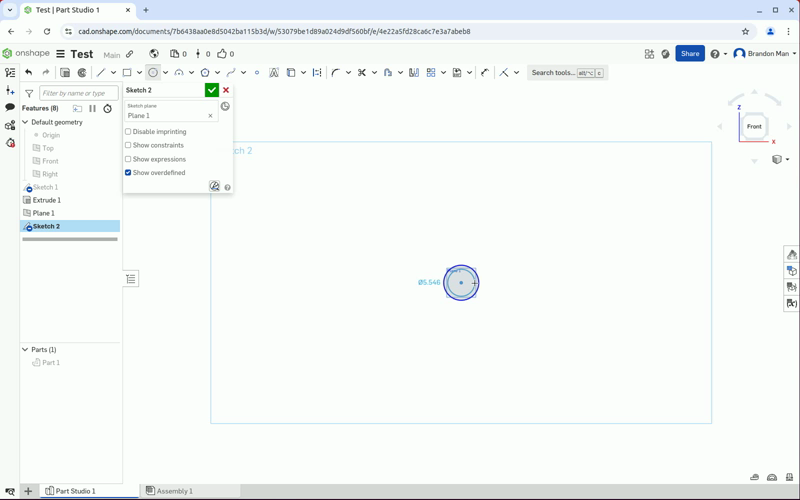
scroll(6)
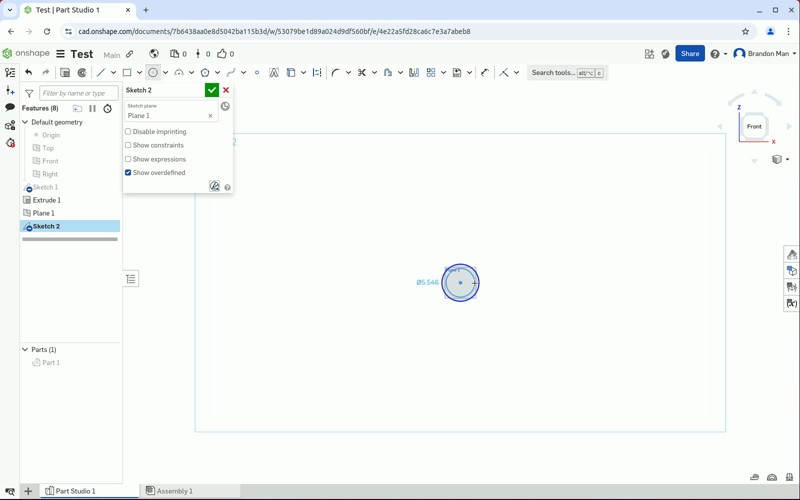
scroll(6)
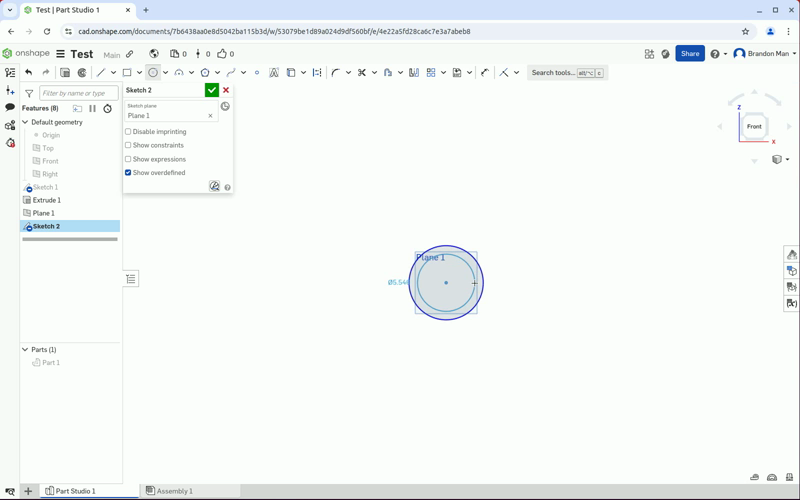
scroll(6)
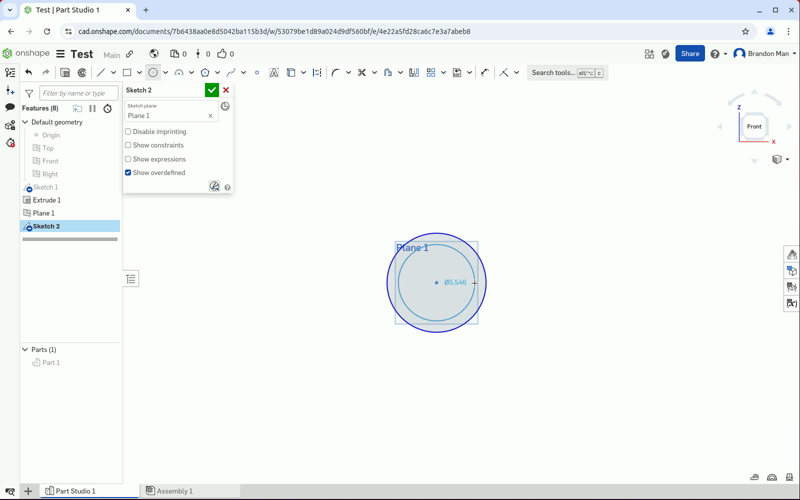
scroll(6)
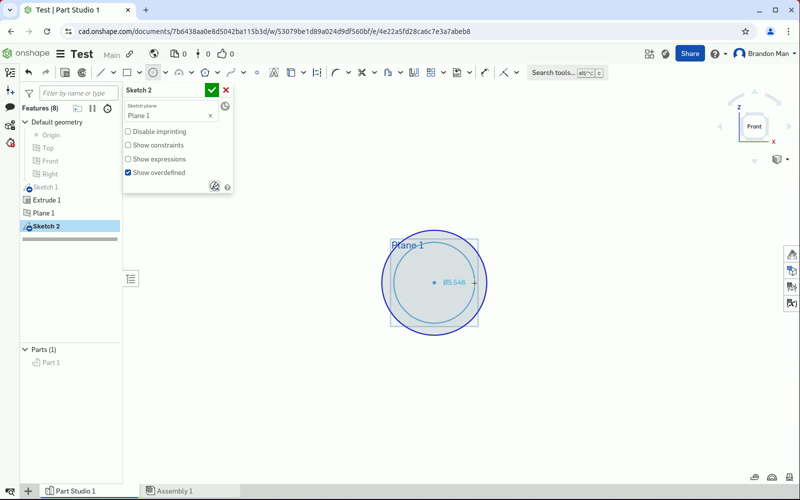
scroll(6)
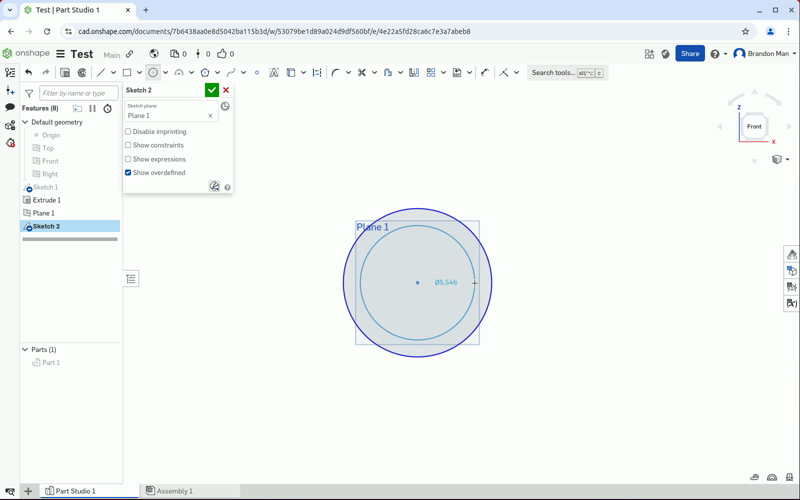
scroll(6)
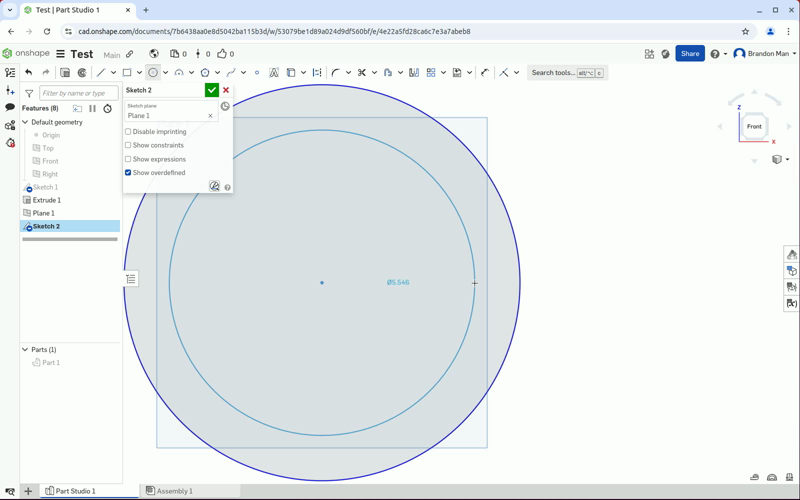
click(474, 282)
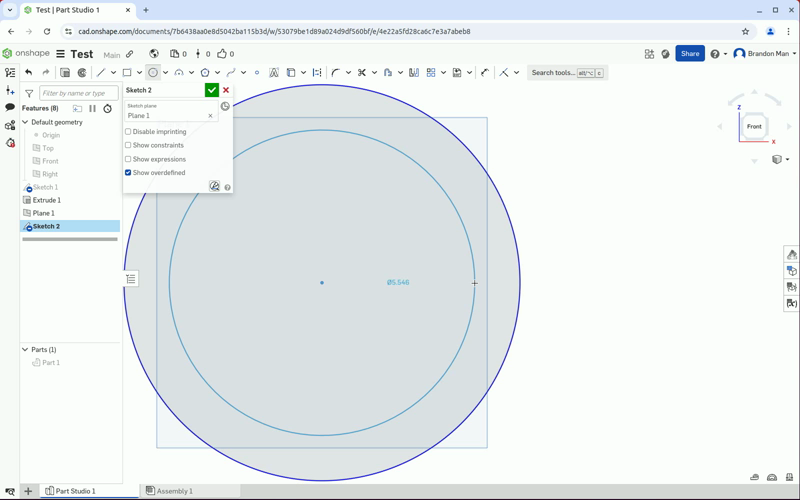
scroll(-6)
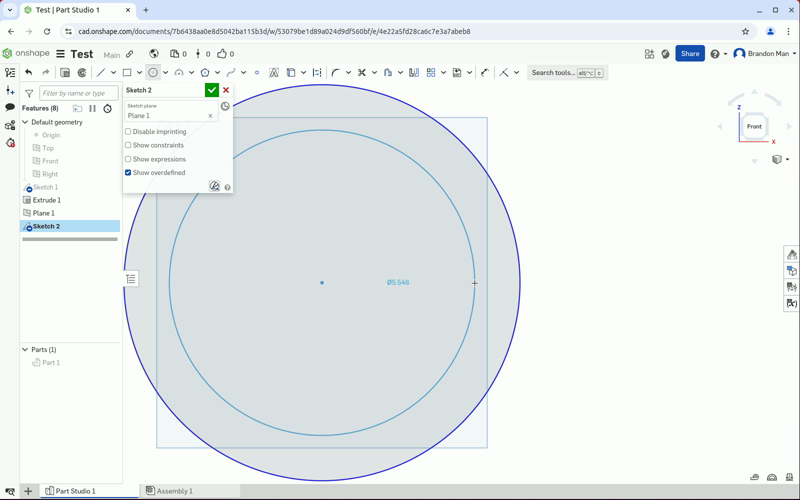
scroll(-6)
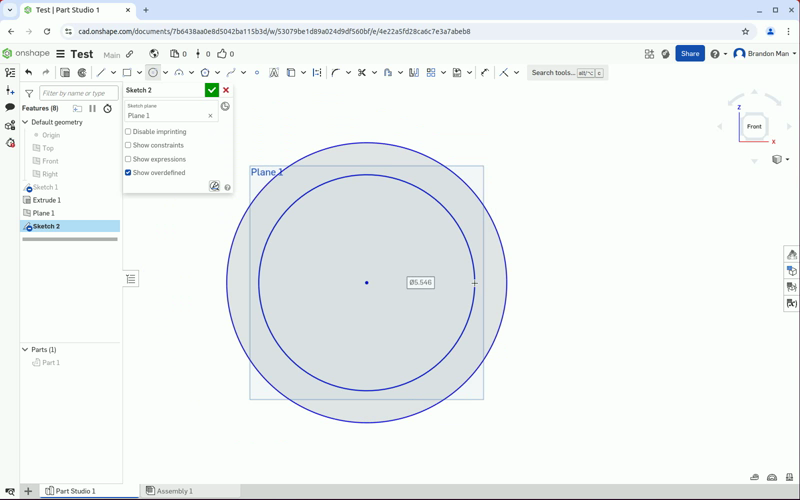
scroll(-6)
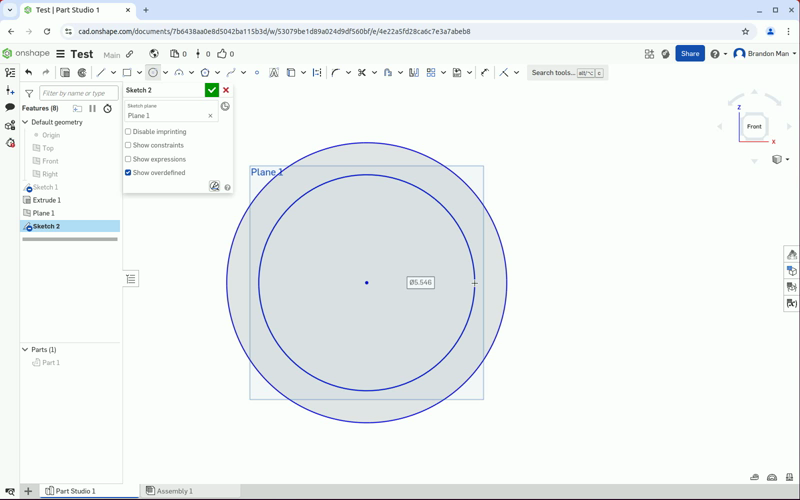
scroll(-6)
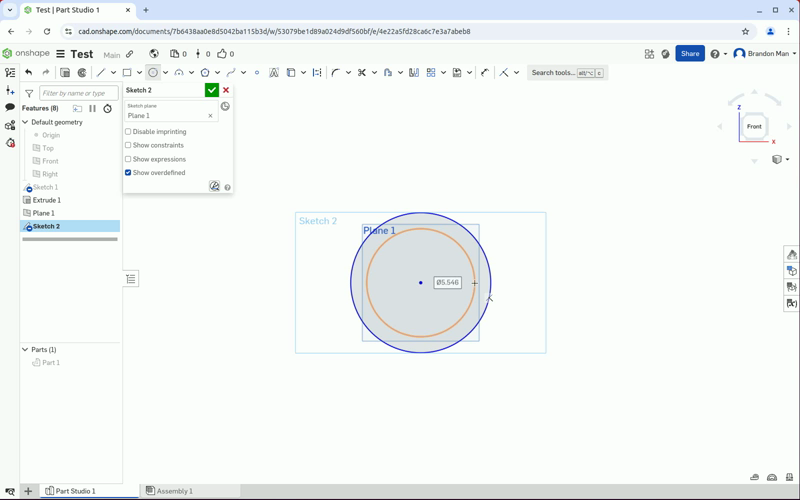
scroll(-6)
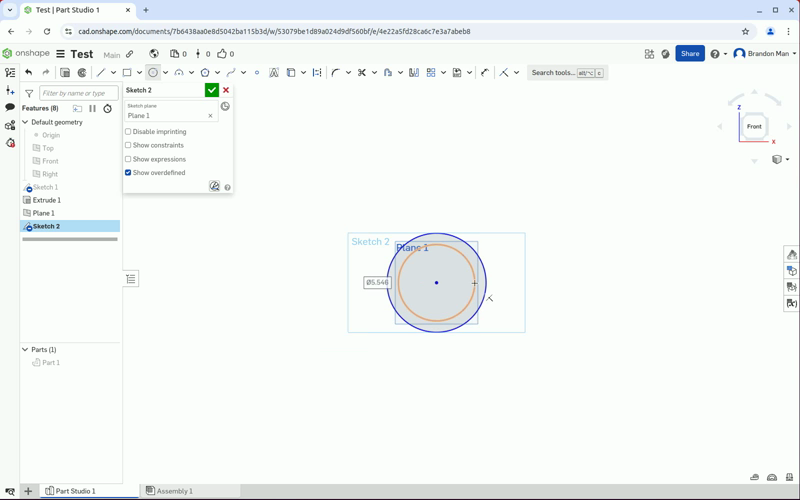
scroll(-6)
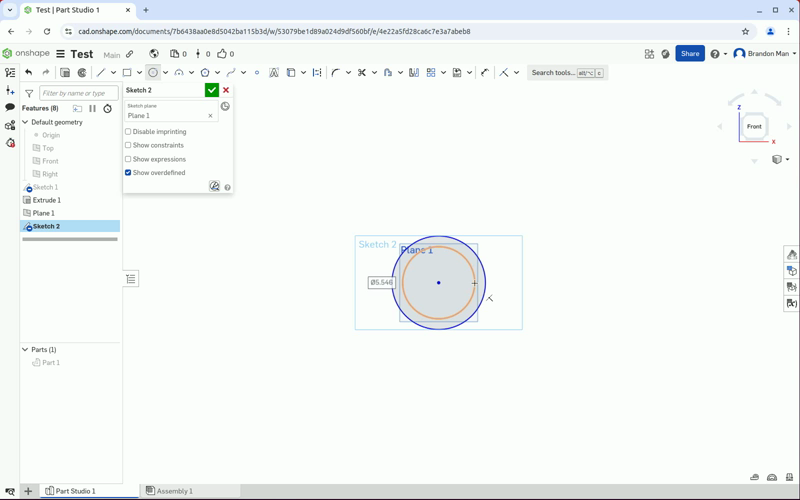
scroll(-6)
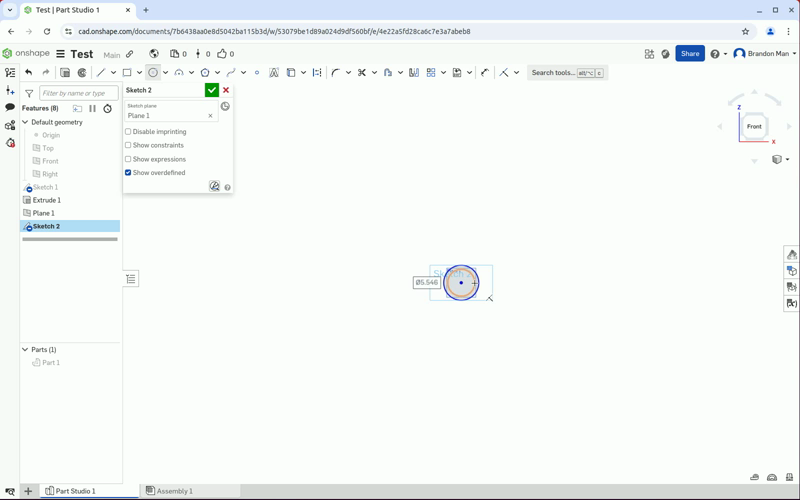
key(esc)
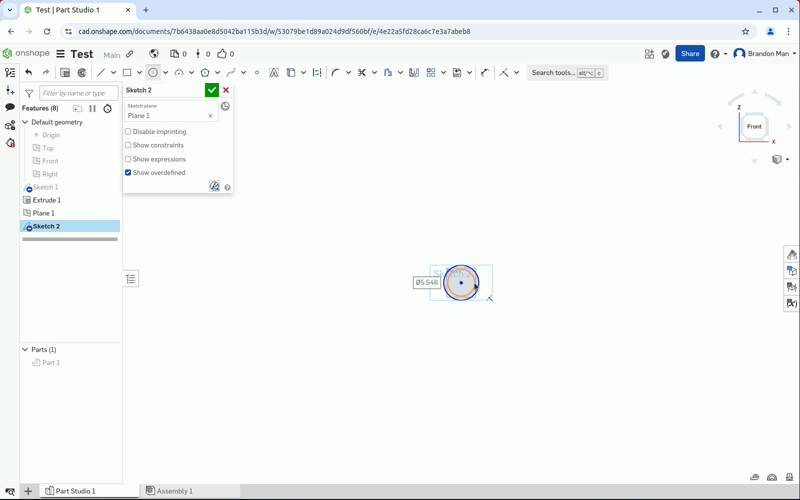
mouse_move(447, 274)
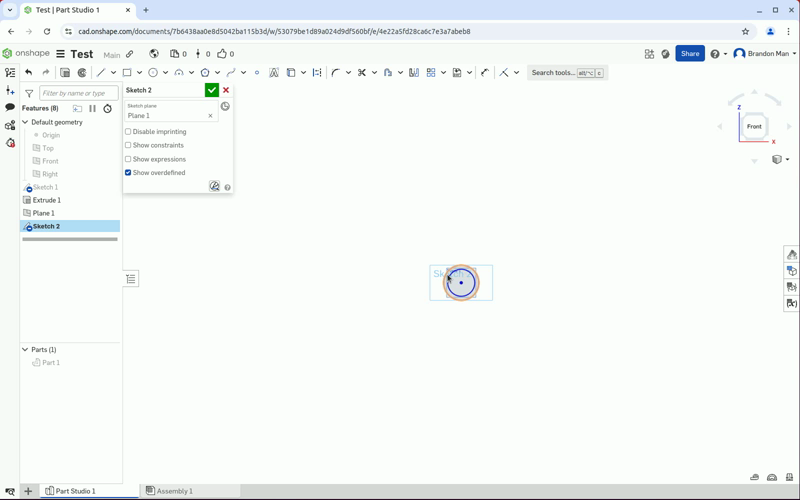
scroll(6)
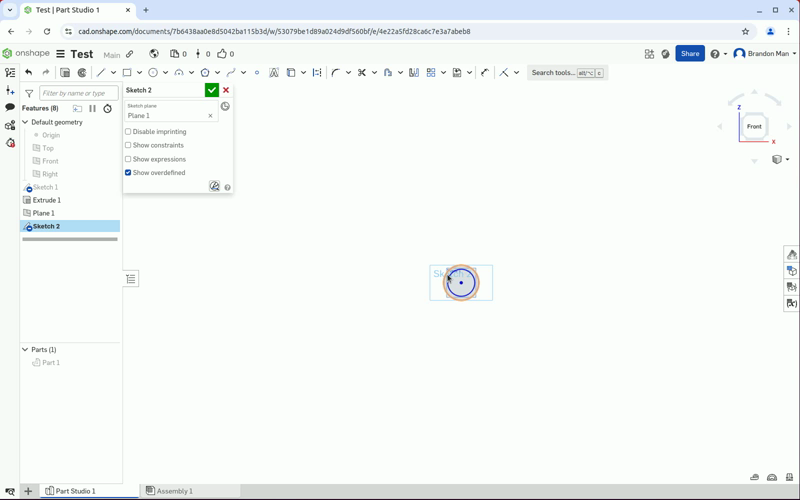
scroll(6)
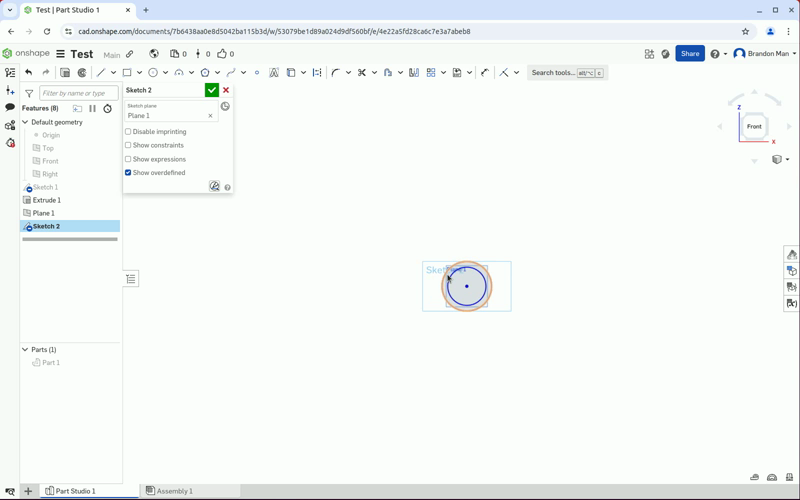
scroll(6)
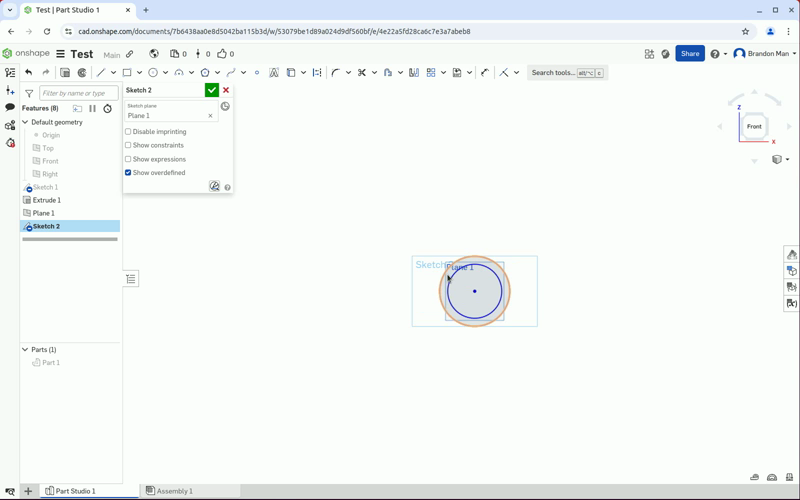
scroll(6)
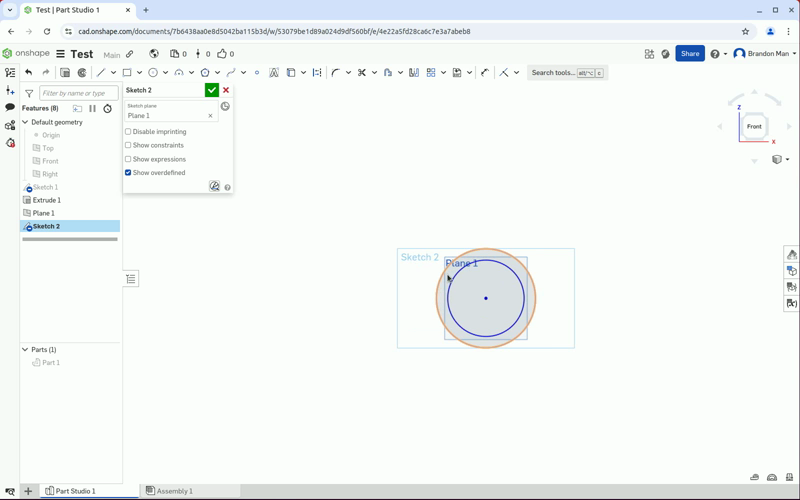
scroll(6)
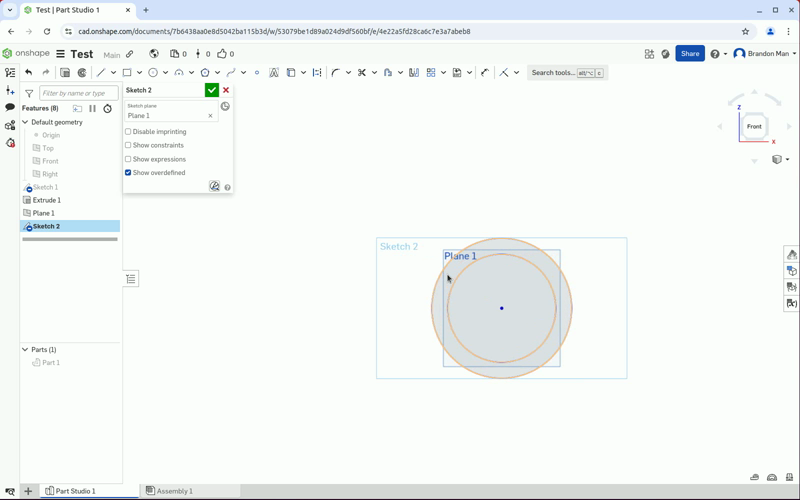
scroll(6)
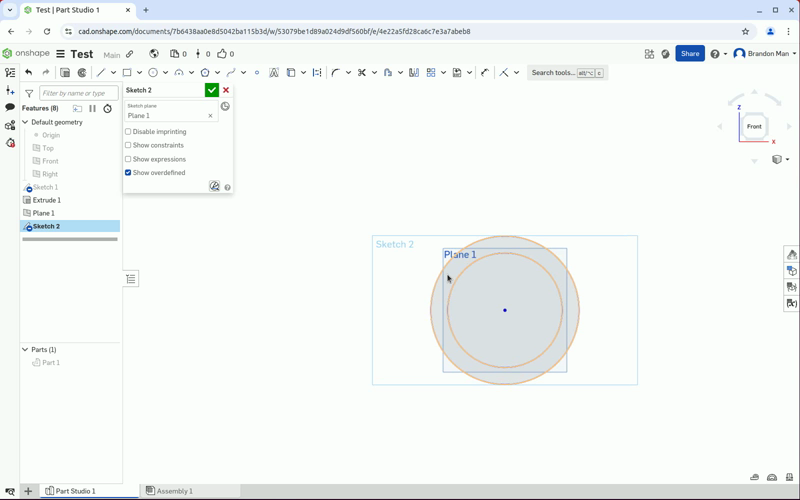
scroll(6)
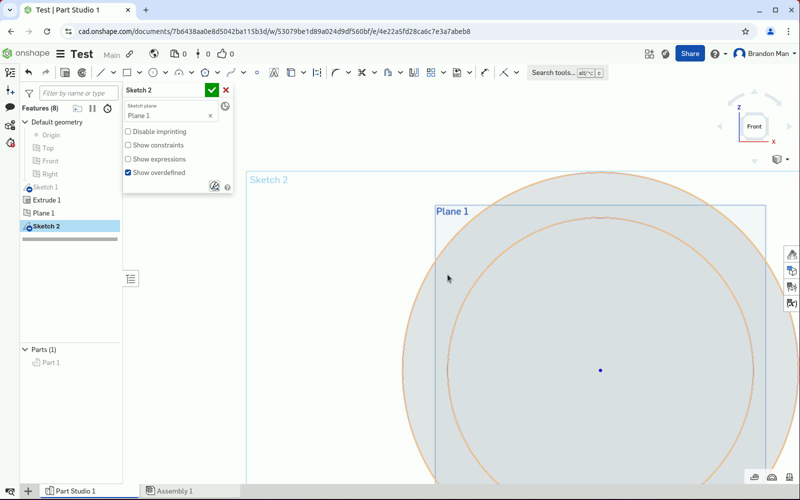
click(447, 274)
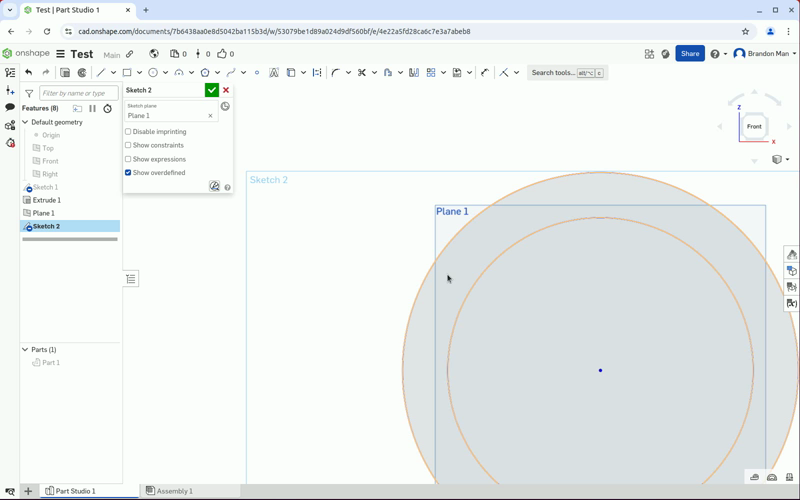
scroll(-6)
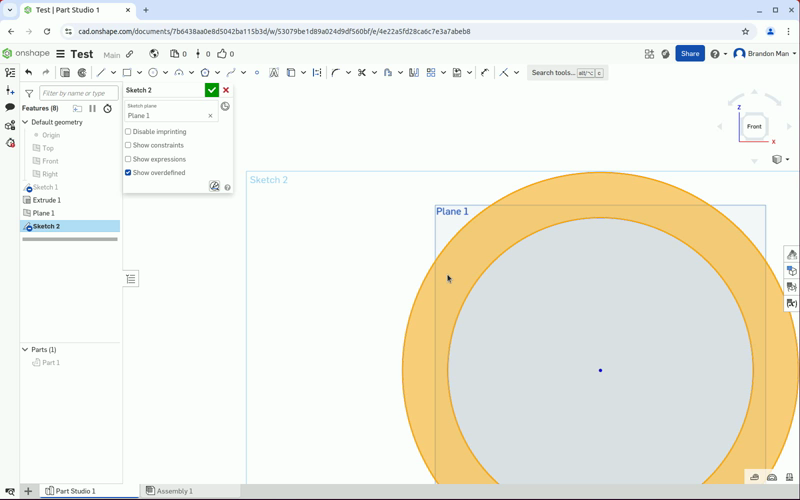
scroll(-6)
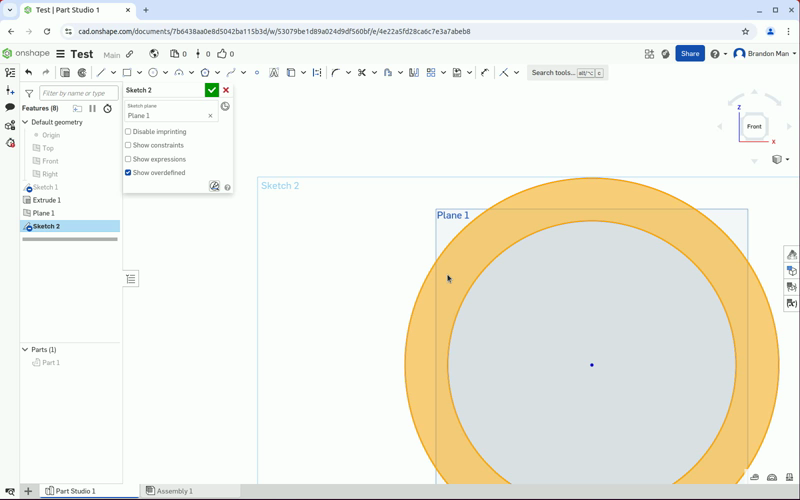
scroll(-6)
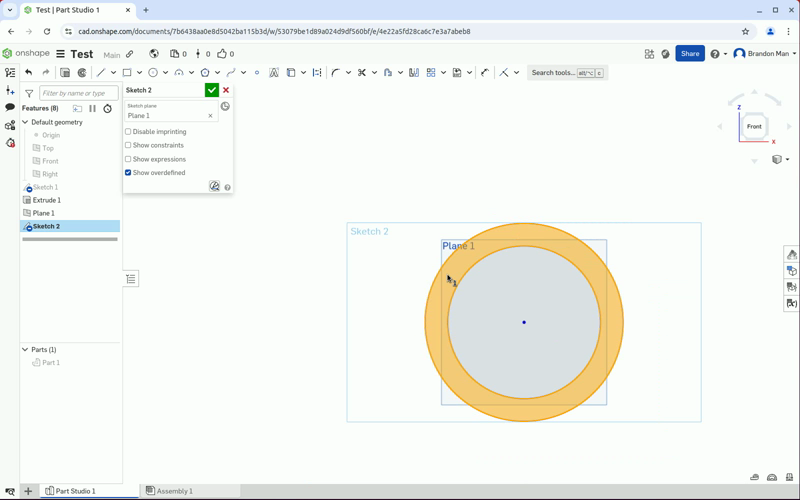
scroll(-6)
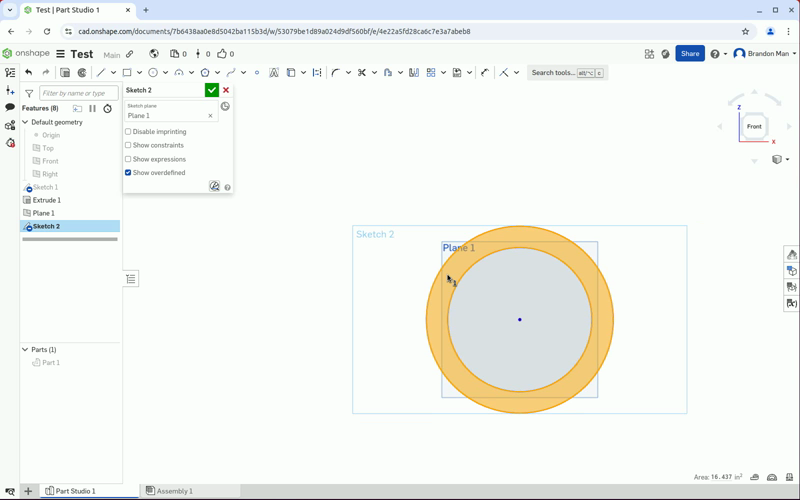
scroll(-6)
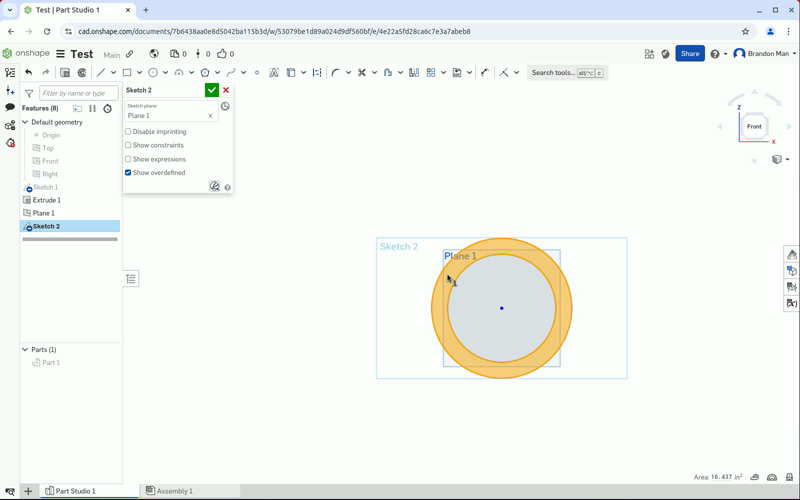
scroll(-6)
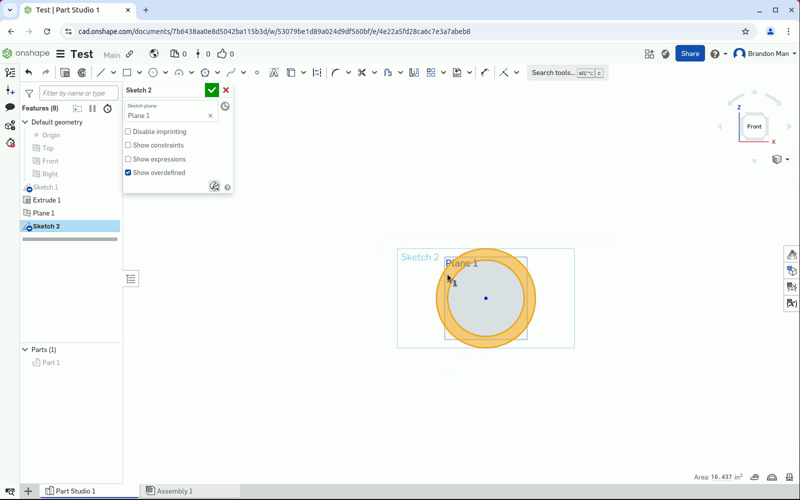
scroll(-6)
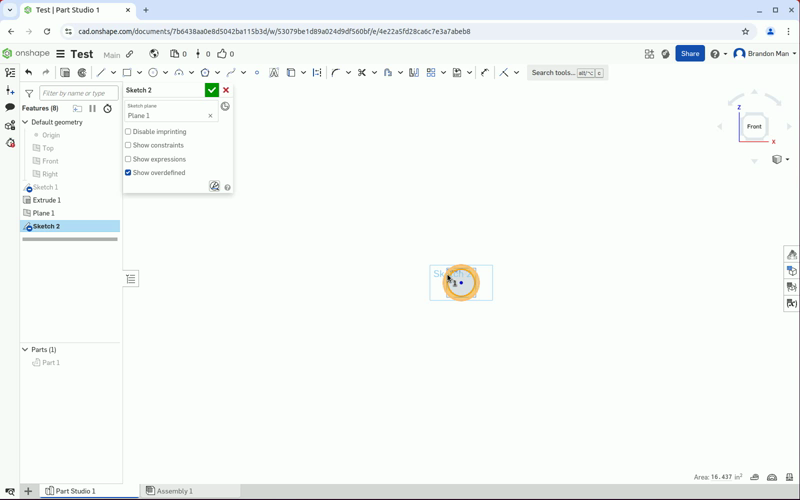
mouse_move(73, 352)
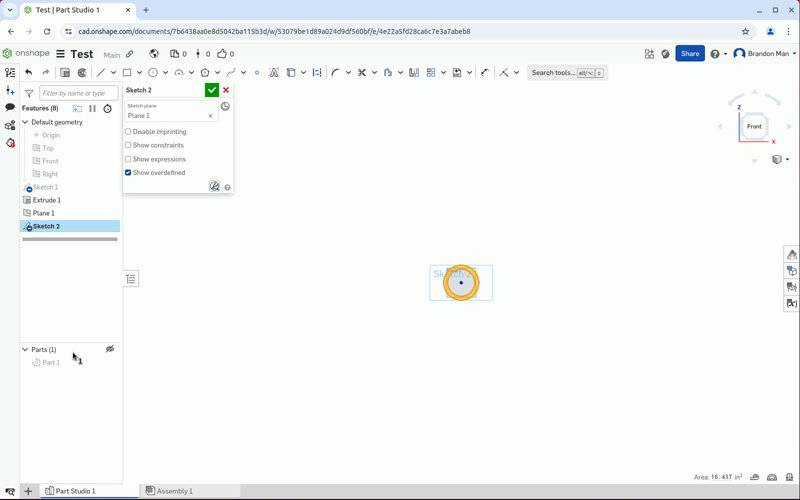
key(shift+y)
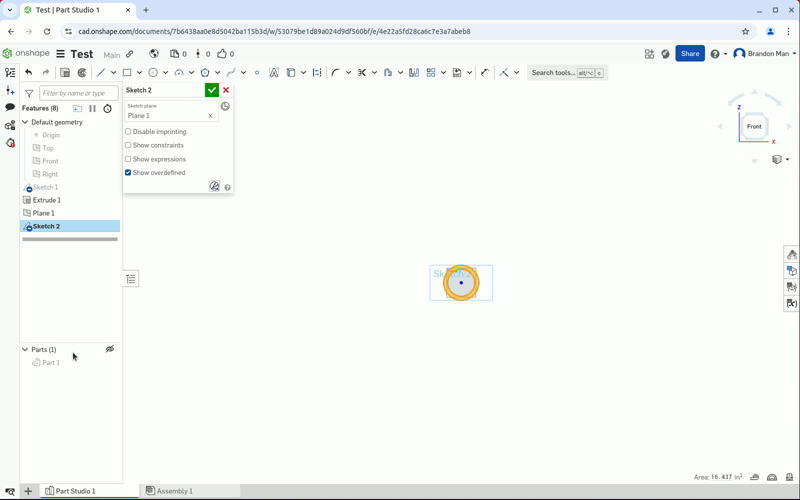
key(shift+e)
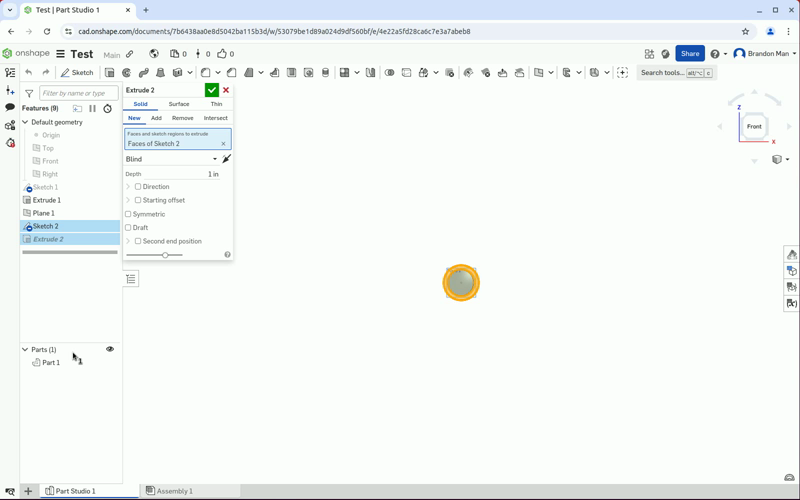
mouse_move(143, 106)
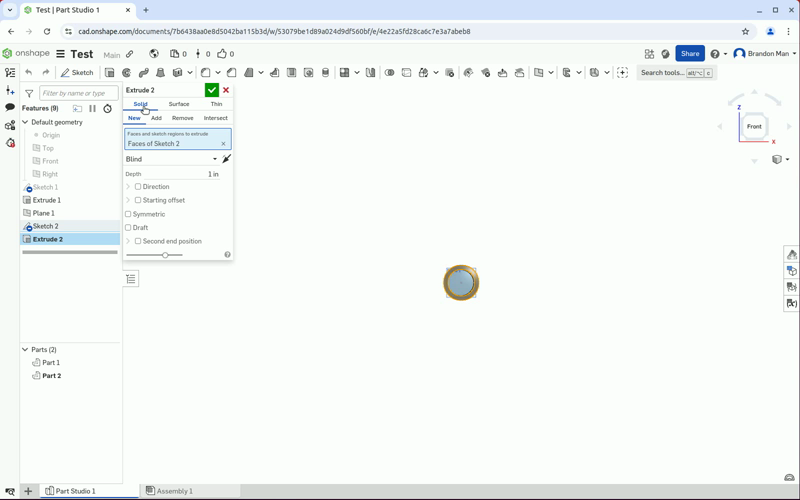
click(143, 106)
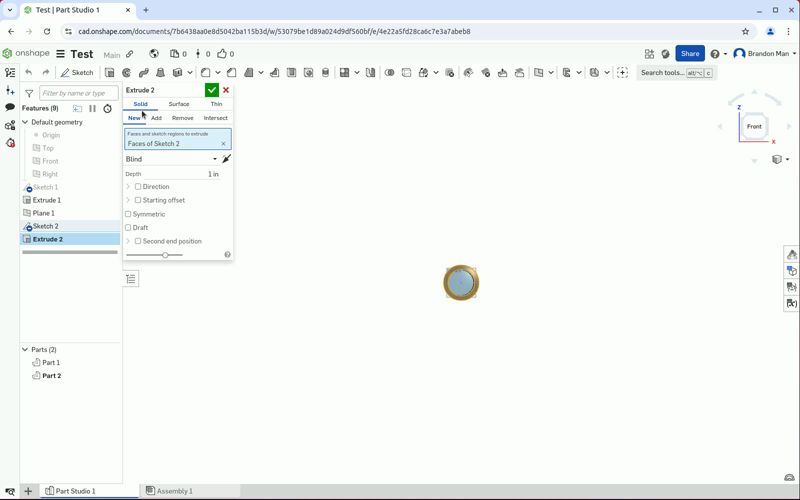
mouse_move(137, 120)
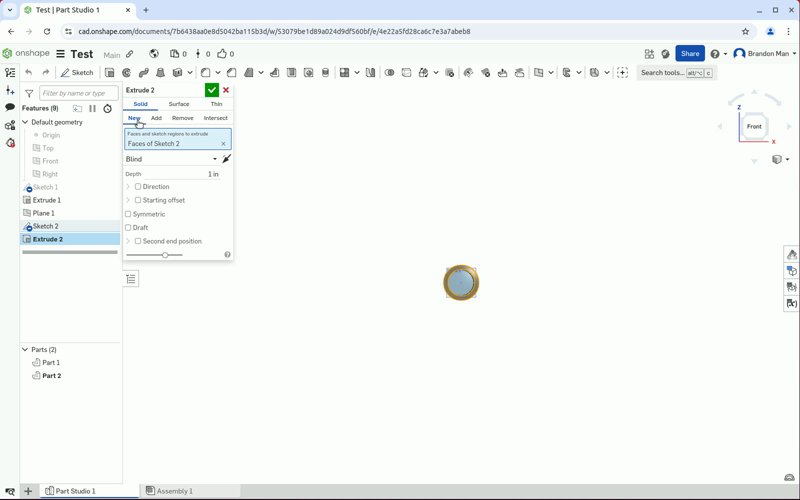
click(137, 120)
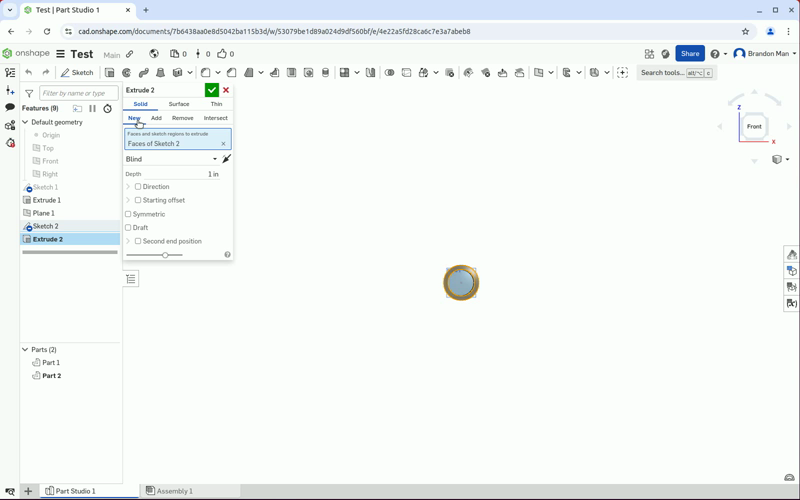
key(tab, 4)
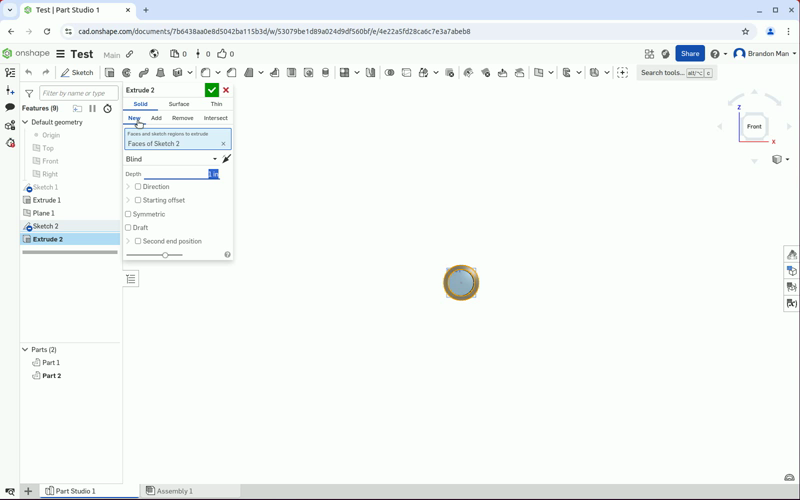
text(-1.204)
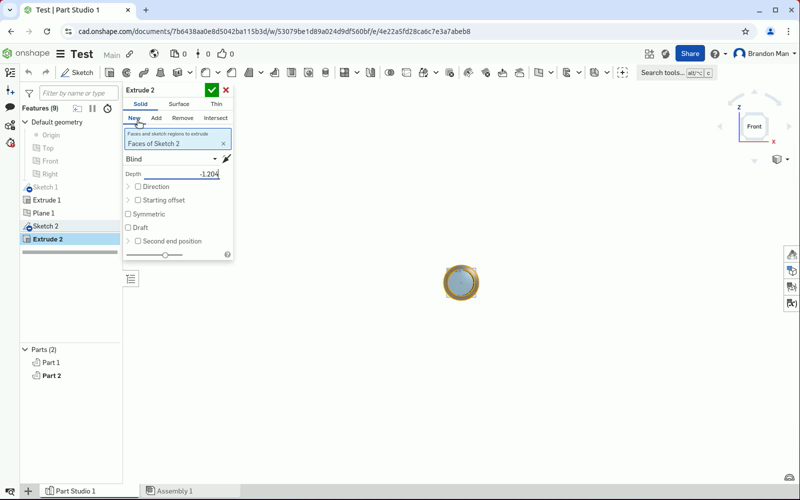
key(enter)
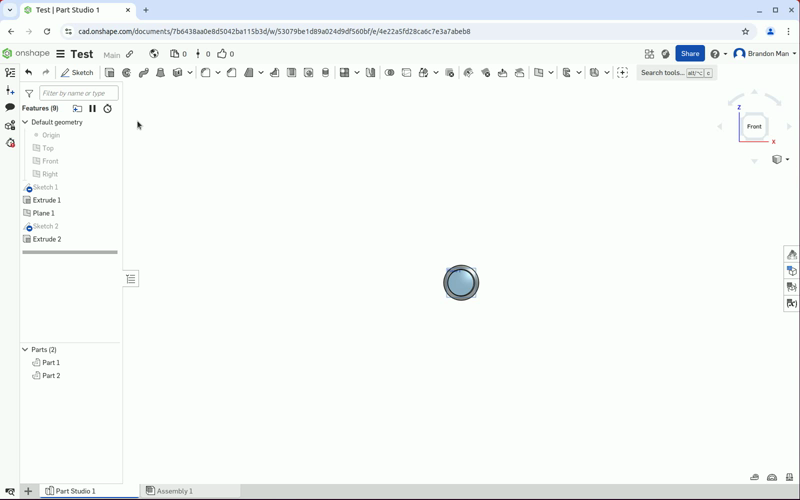
key(shift+h)
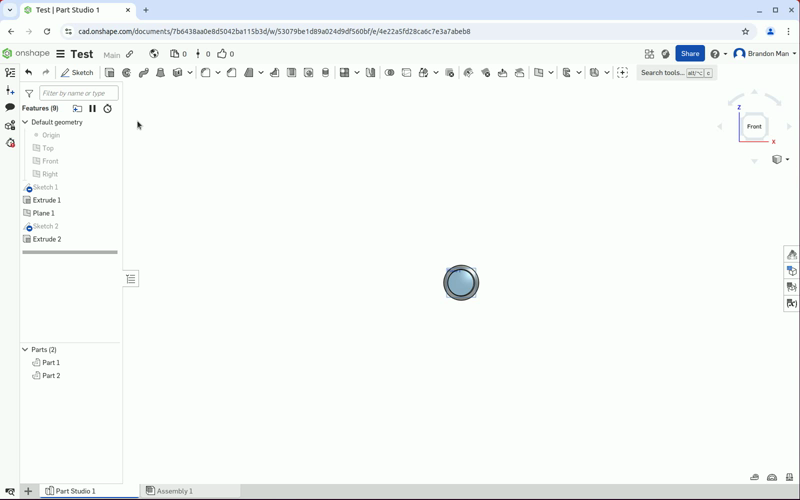
key(shift+h)
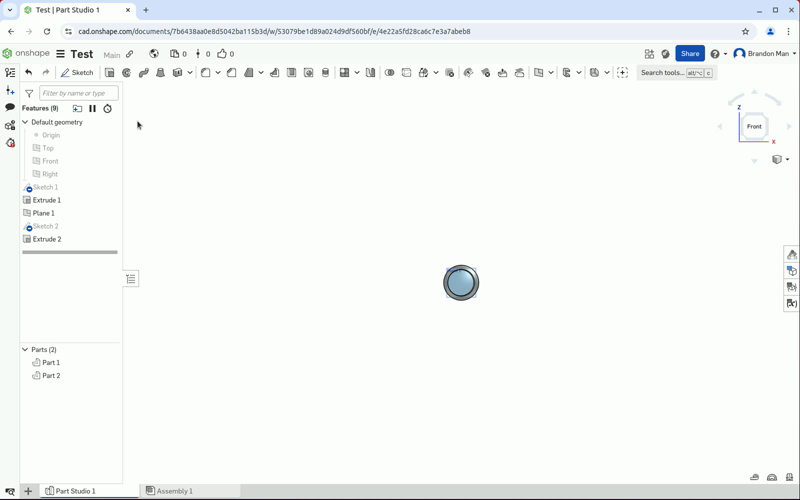
mouse_move(73, 189)
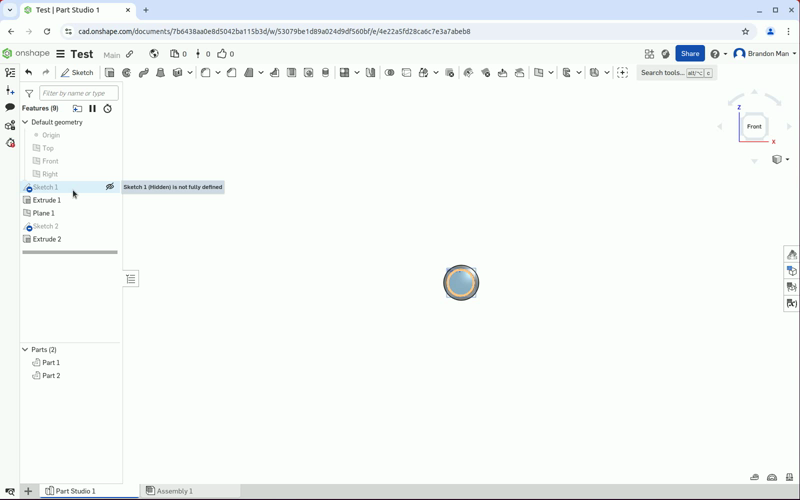
click(73, 189)
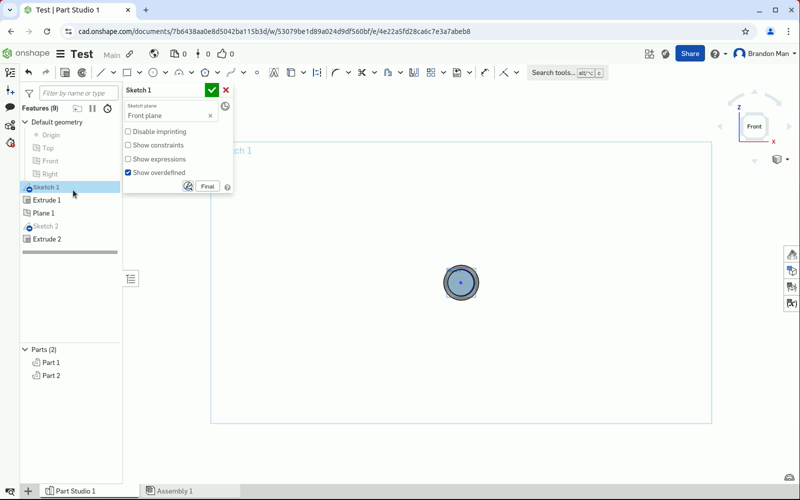
mouse_move(229, 92)
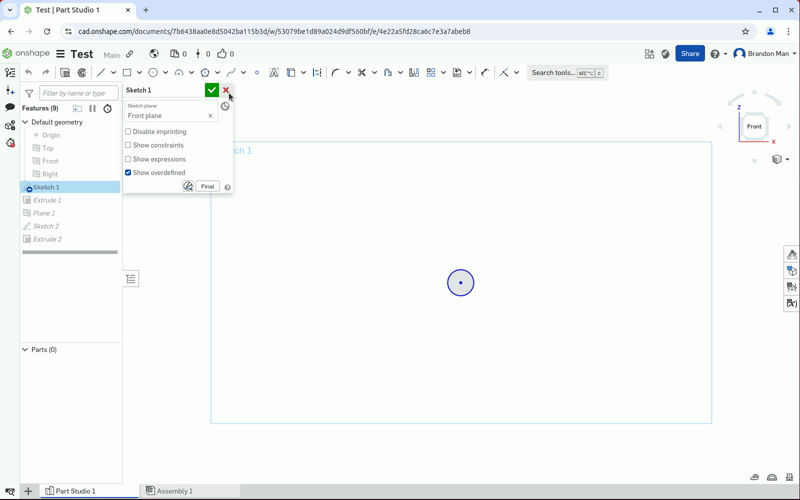
click(229, 92)
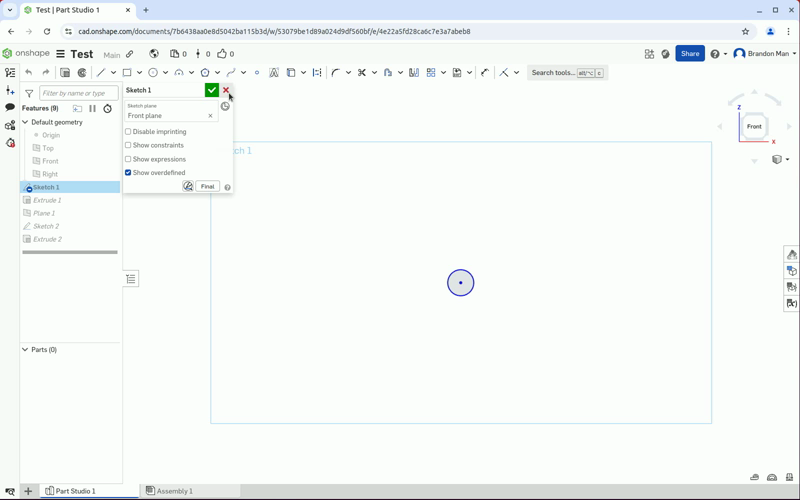
key(shift+s)
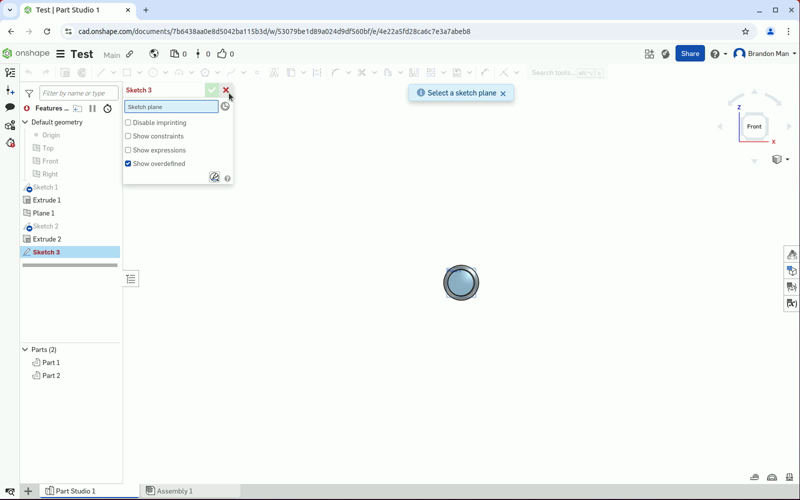
mouse_move(73, 215)
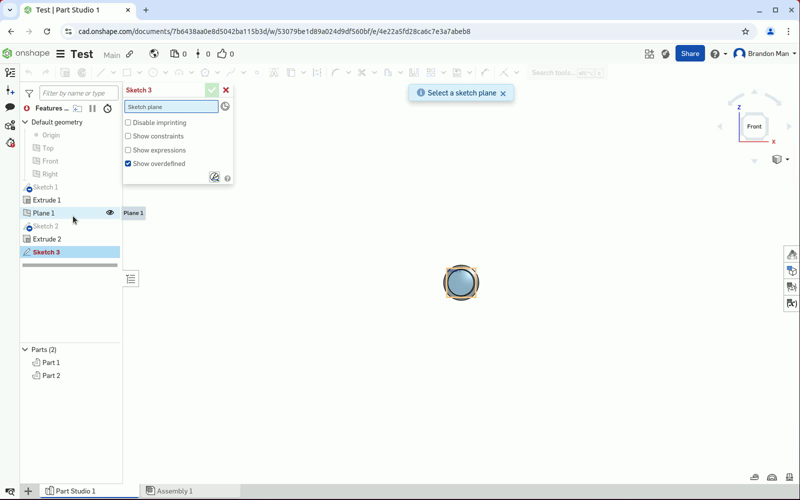
click(73, 215)
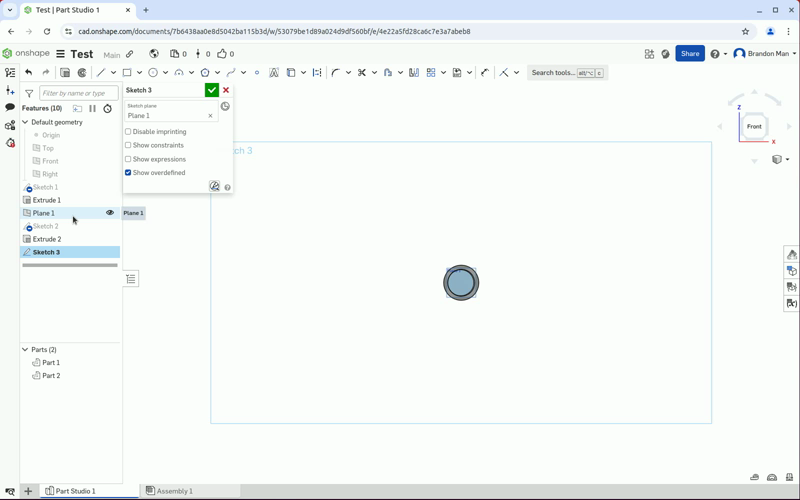
mouse_move(73, 352)
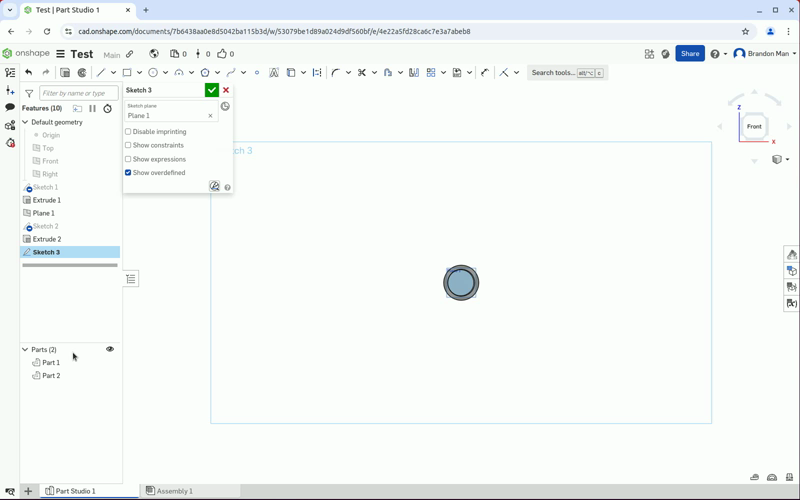
key(y)
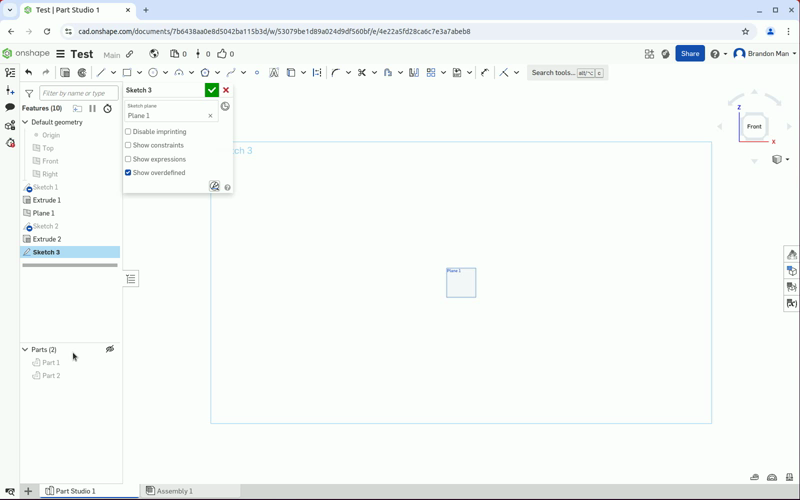
key(c)
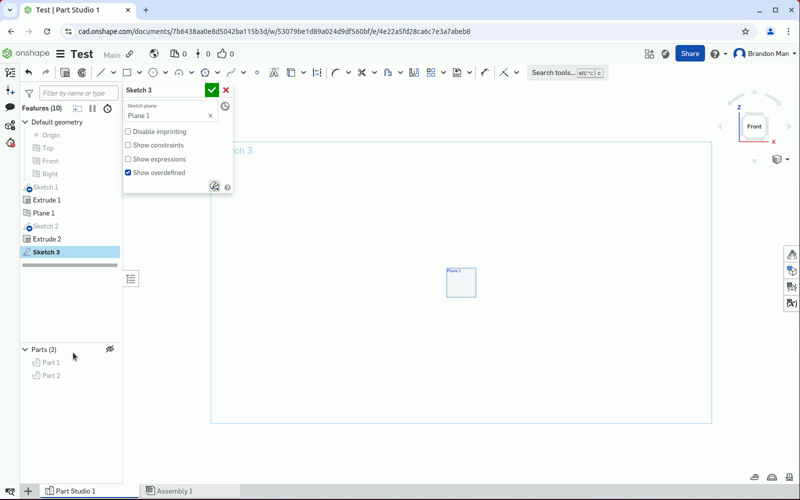
key_down(shift)
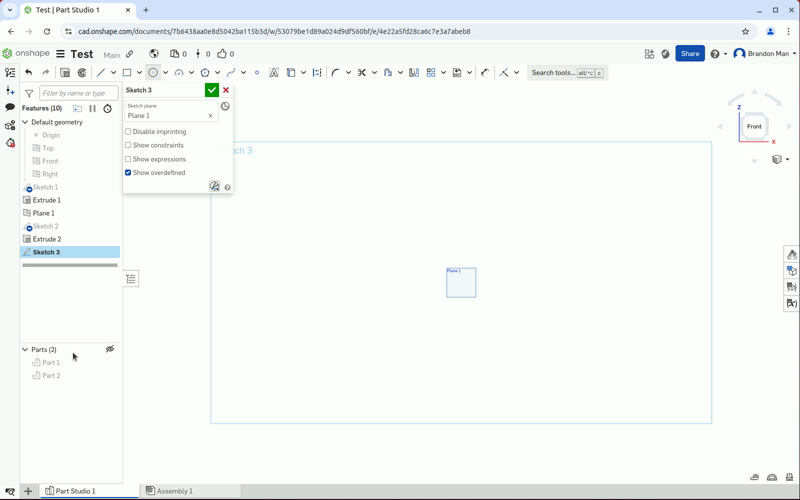
mouse_move(460, 282)
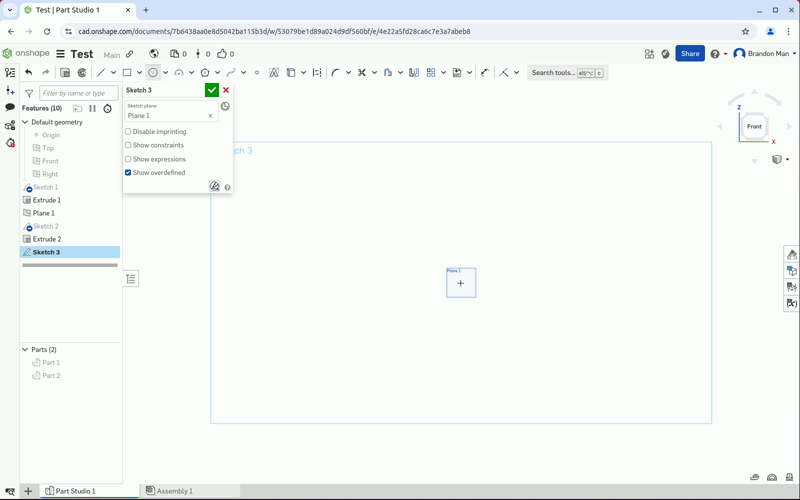
click(460, 282)
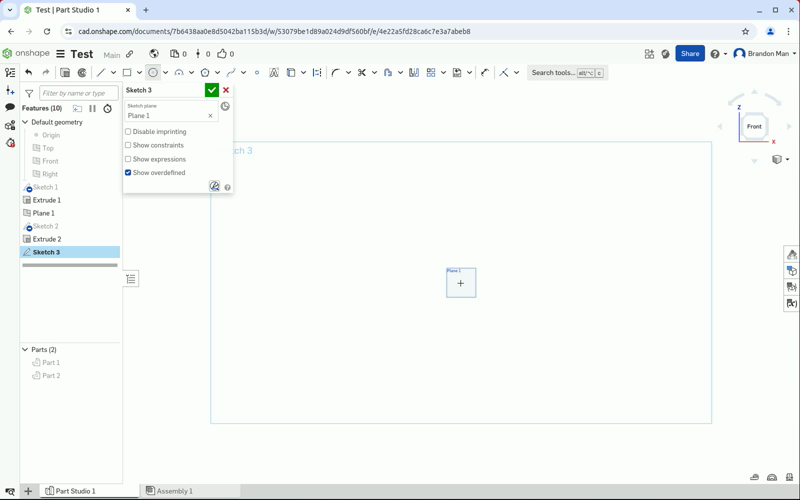
key_up(shift)
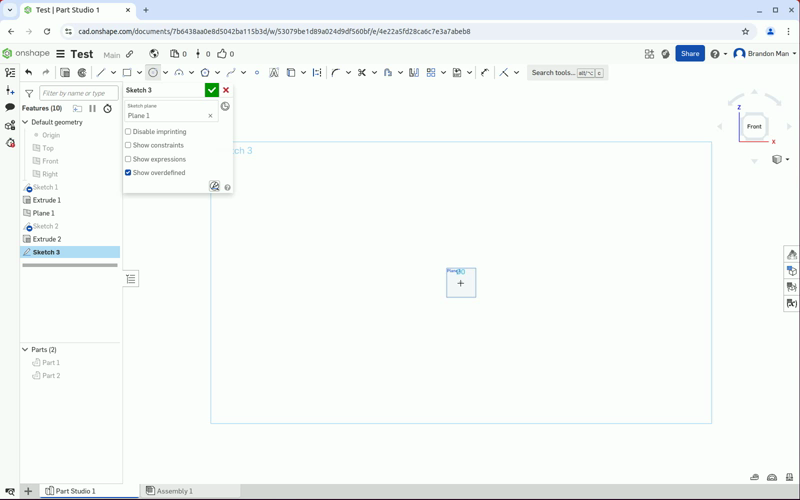
mouse_move(473, 282)
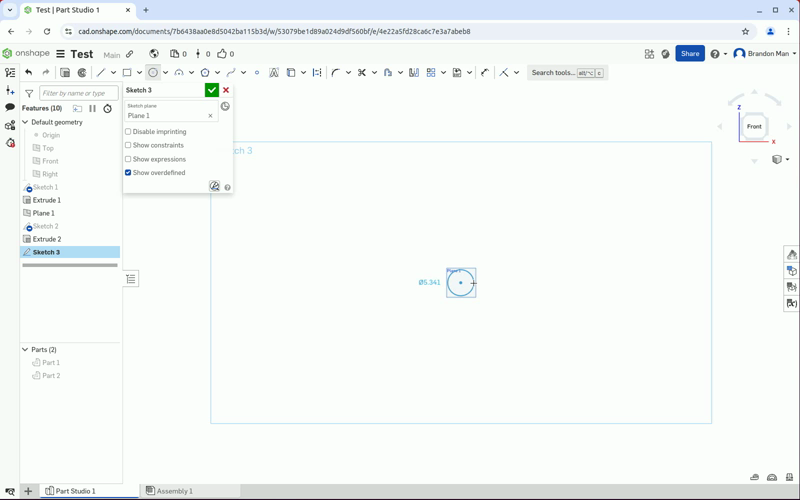
click(473, 282)
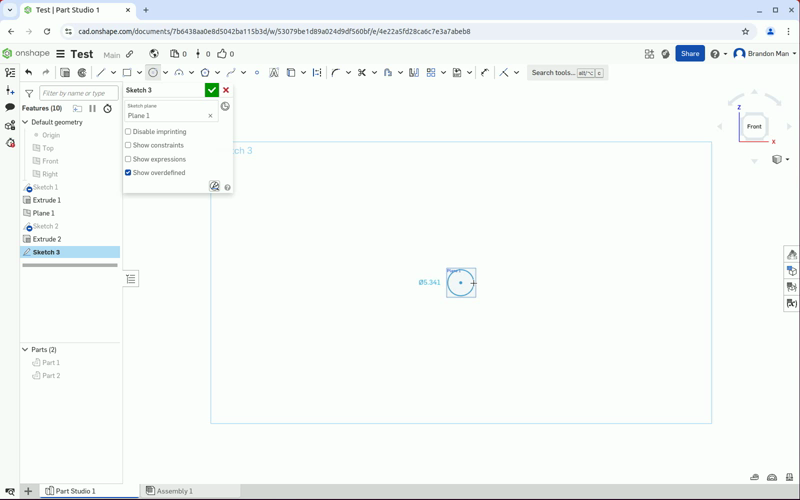
key(esc)
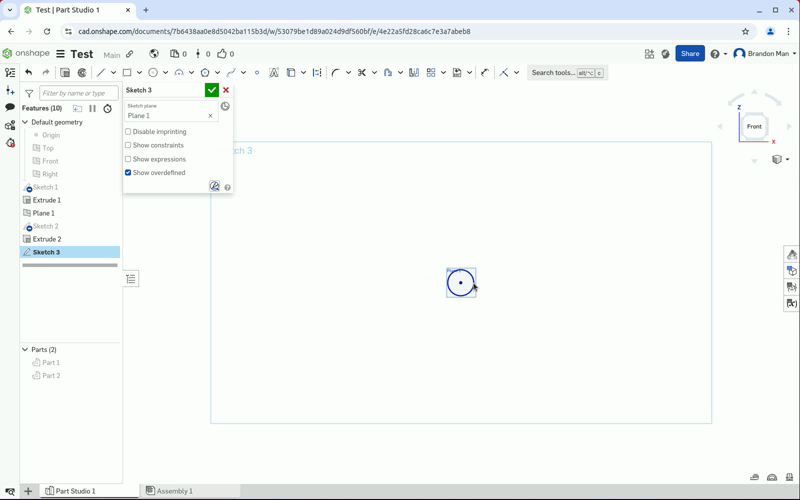
mouse_move(454, 277)
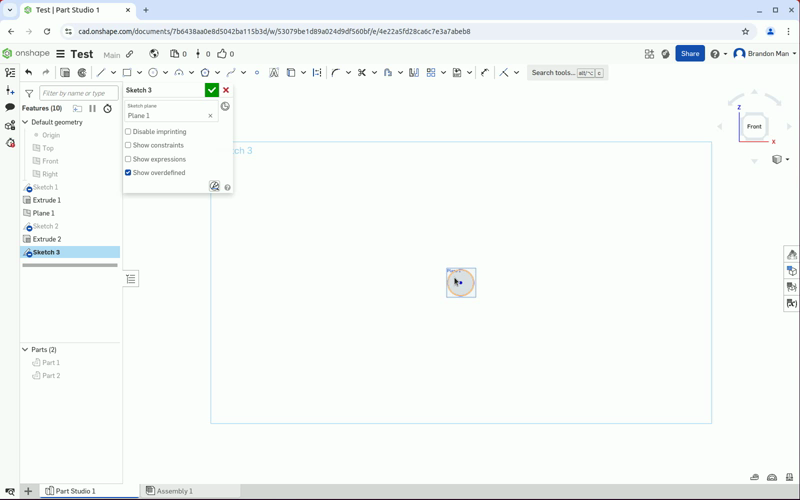
scroll(6)
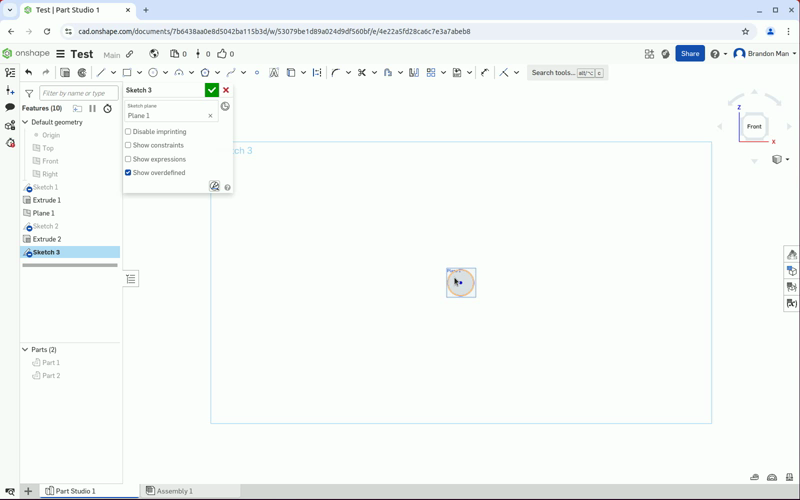
scroll(6)
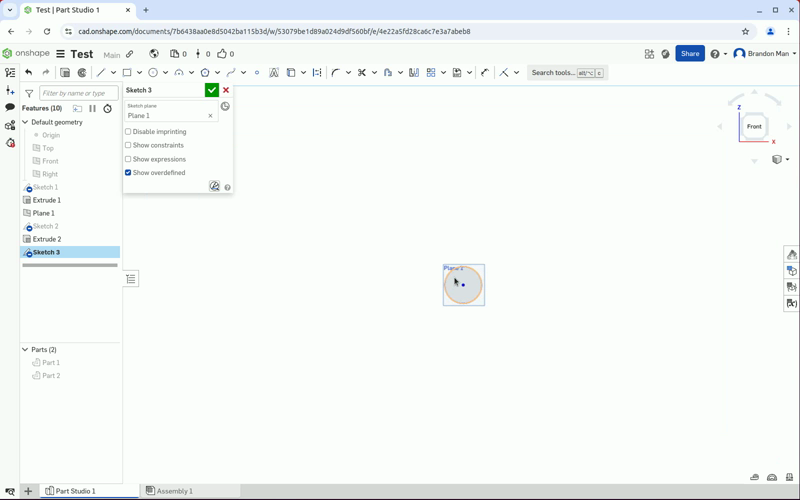
scroll(6)
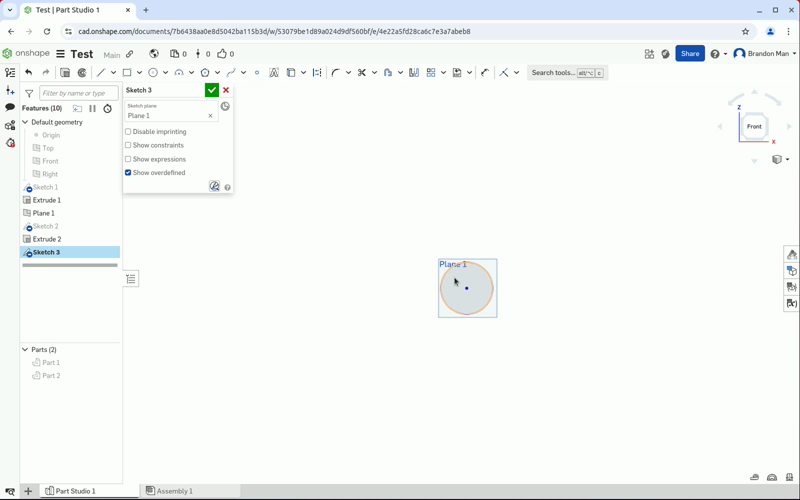
scroll(6)
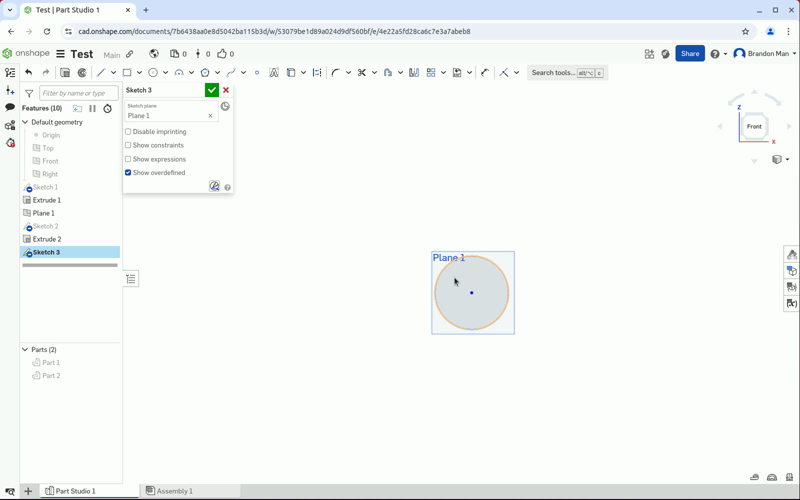
scroll(6)
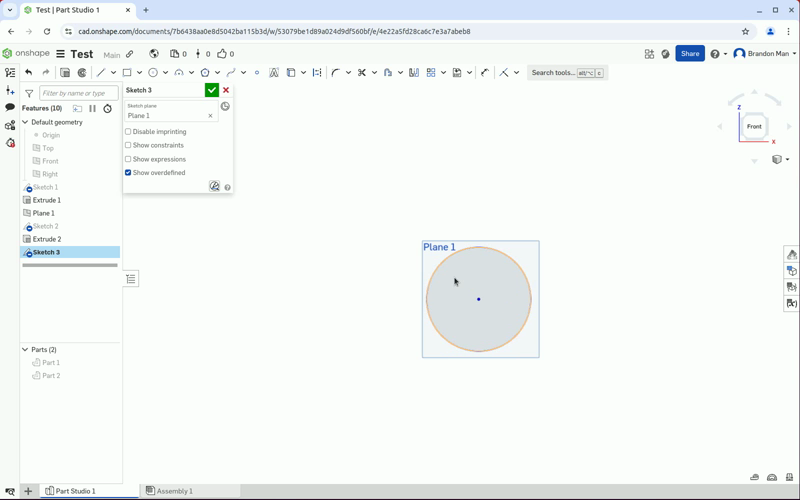
scroll(6)
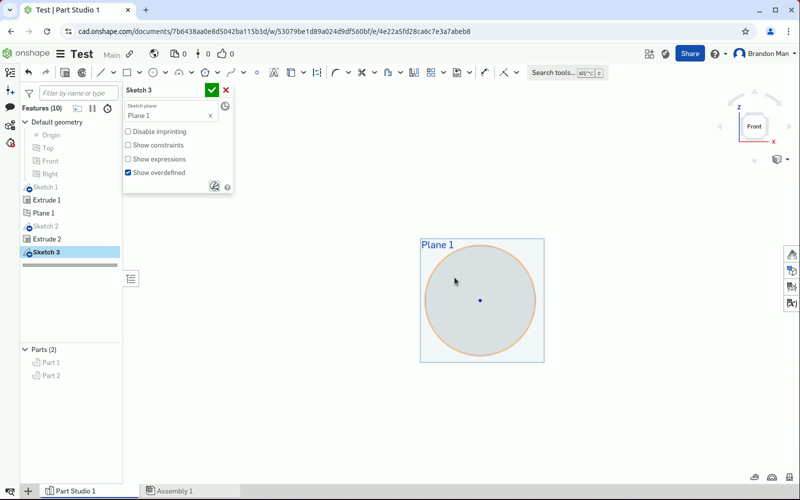
scroll(6)
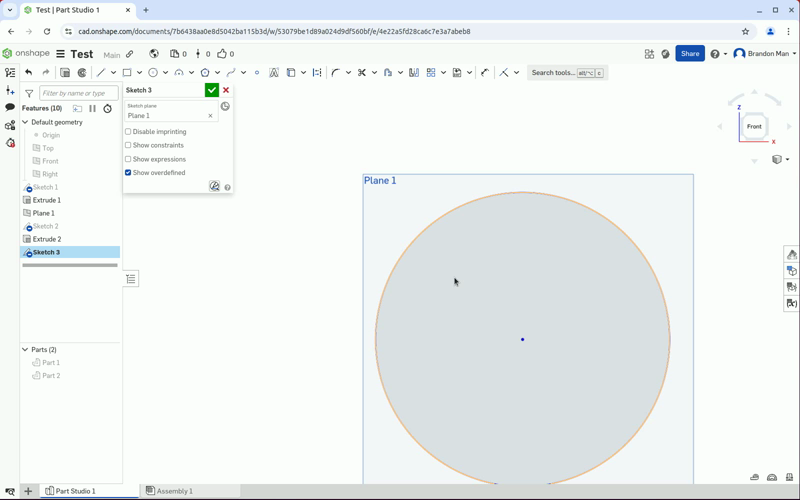
click(454, 277)
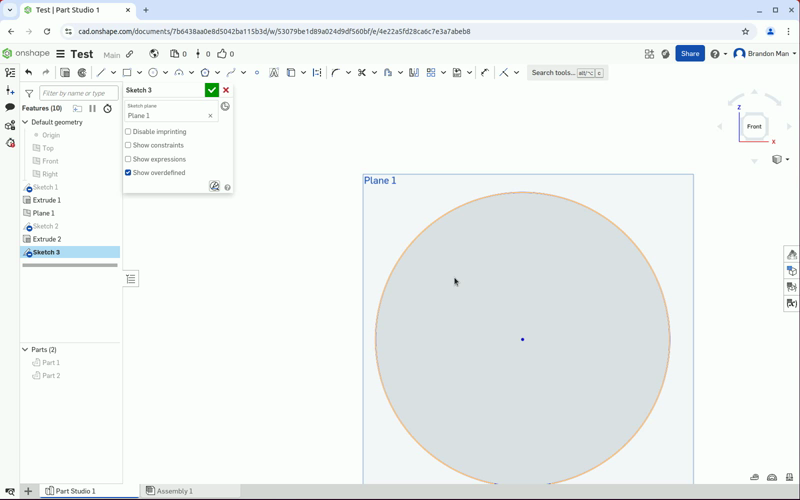
scroll(-6)
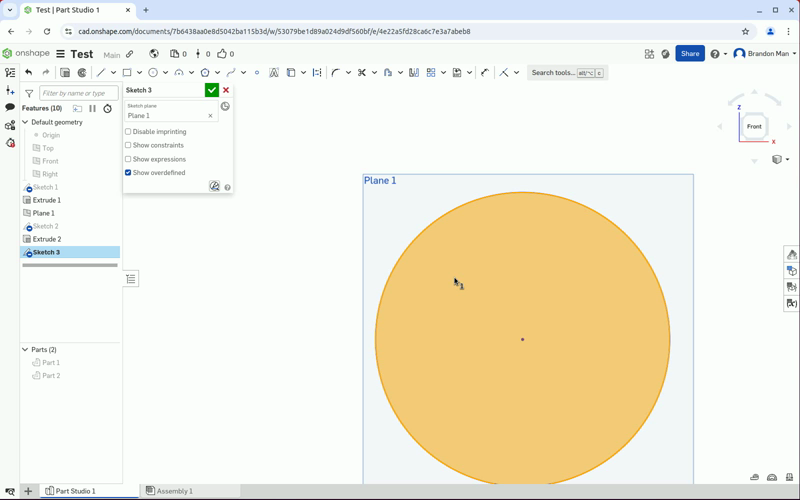
scroll(-6)
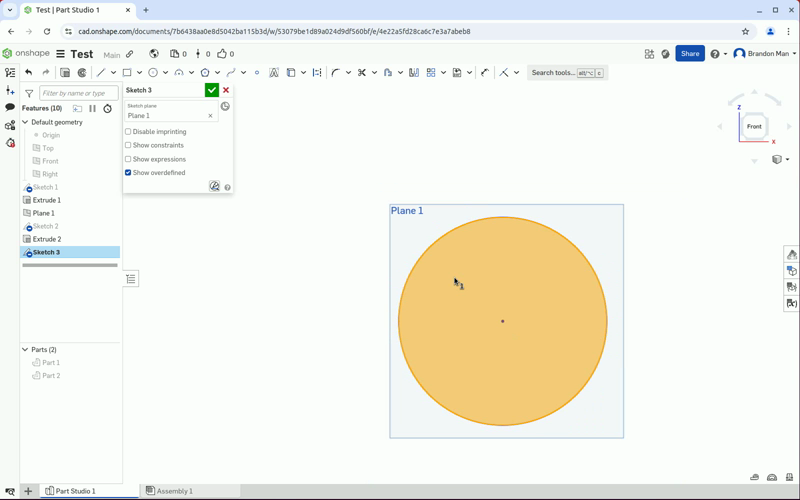
scroll(-6)
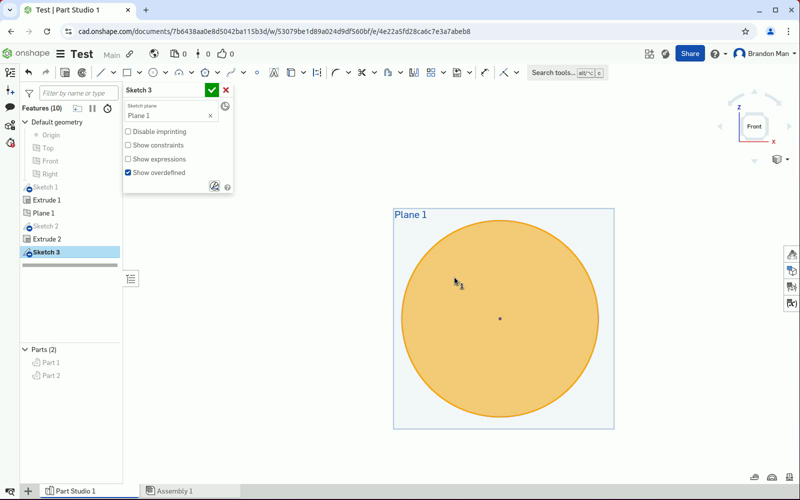
scroll(-6)
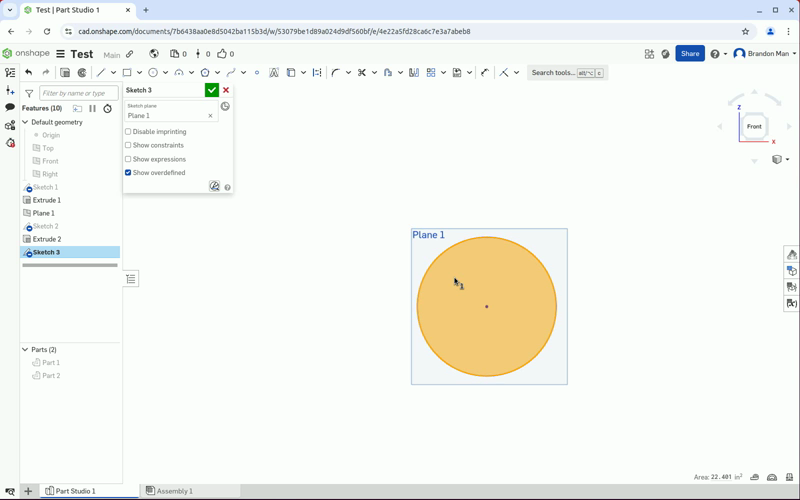
scroll(-6)
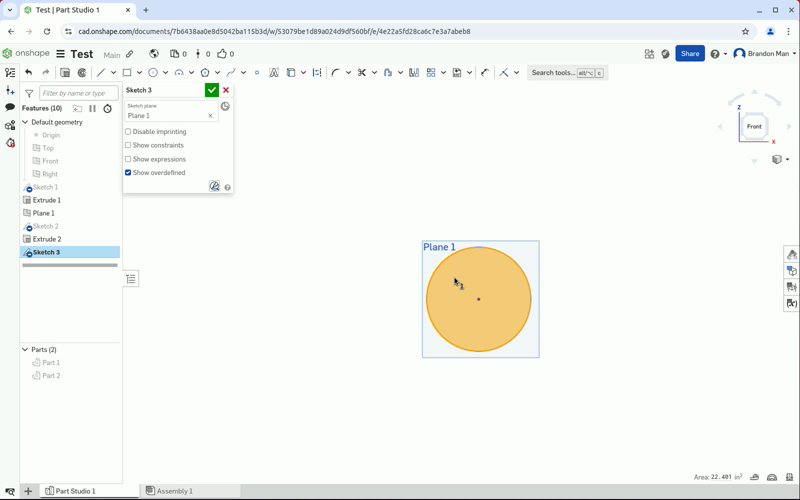
scroll(-6)
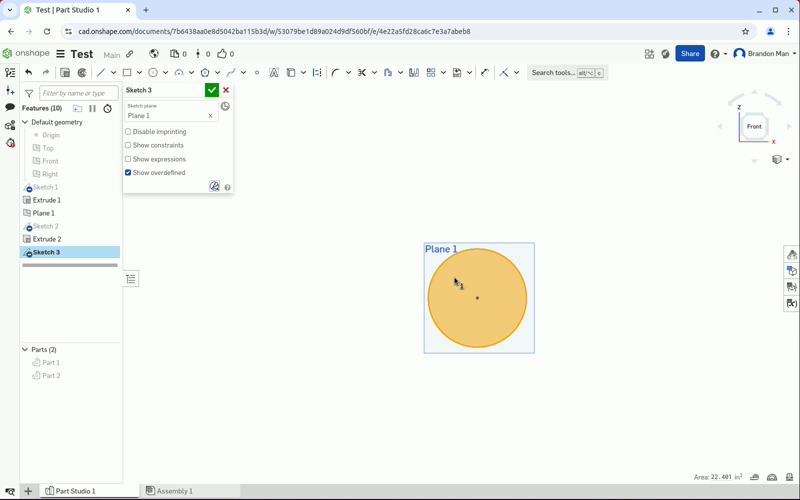
scroll(-6)
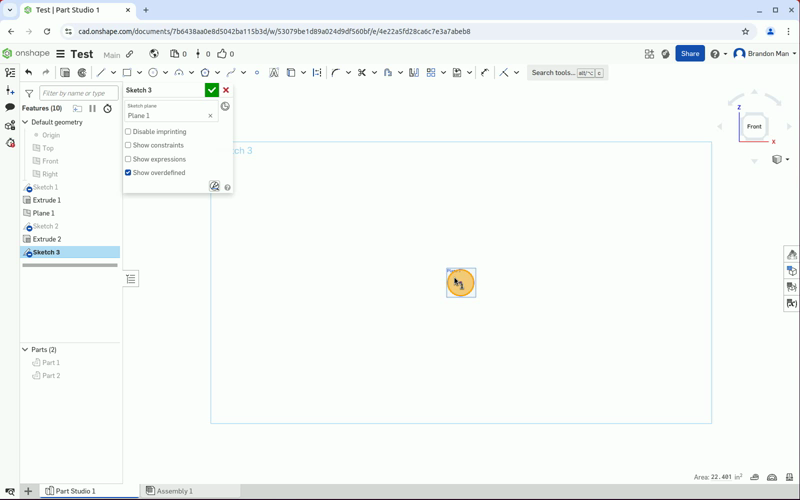
mouse_move(73, 352)
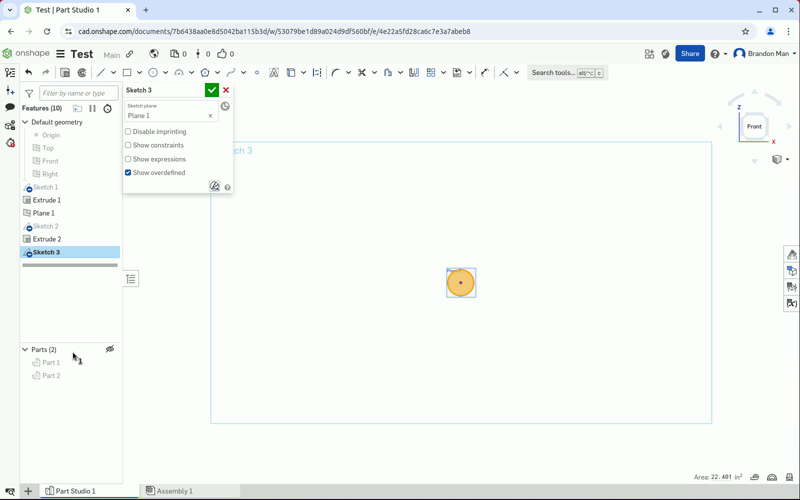
key(shift+y)
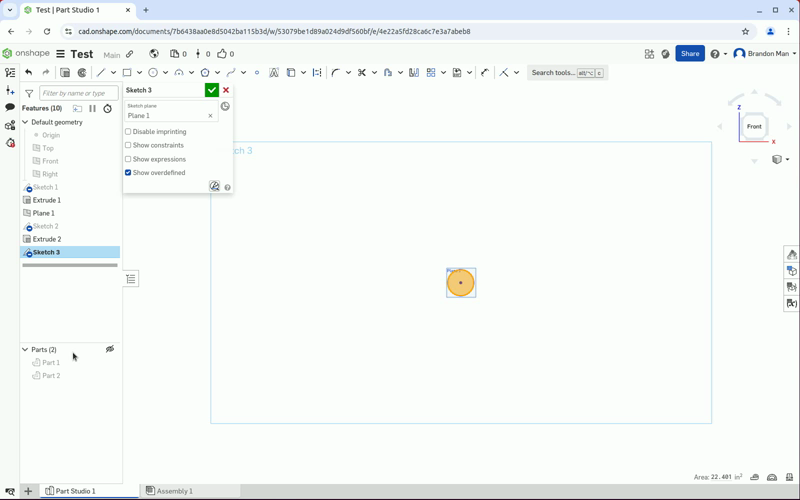
key(shift+e)
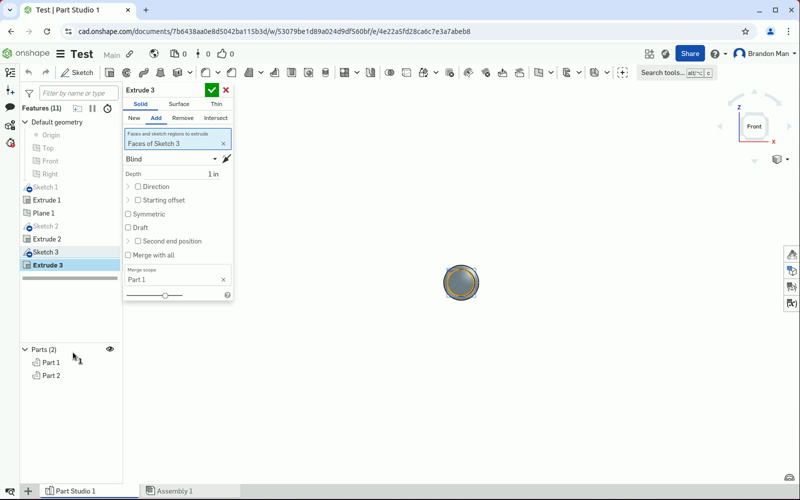
mouse_move(143, 106)
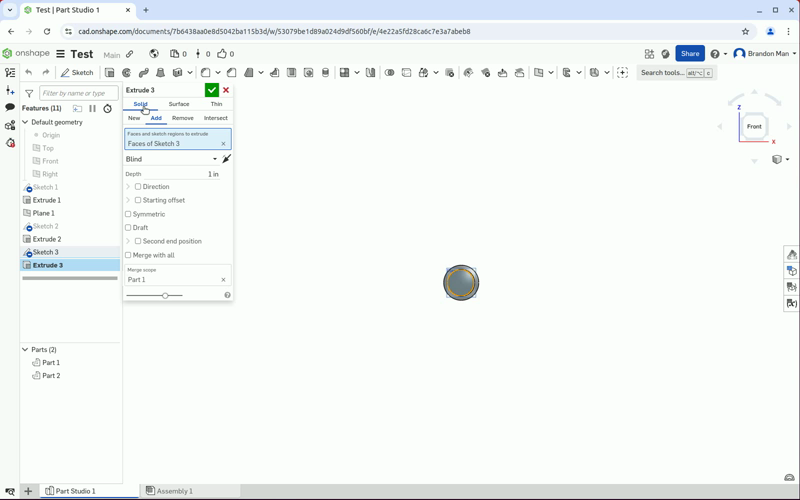
click(143, 106)
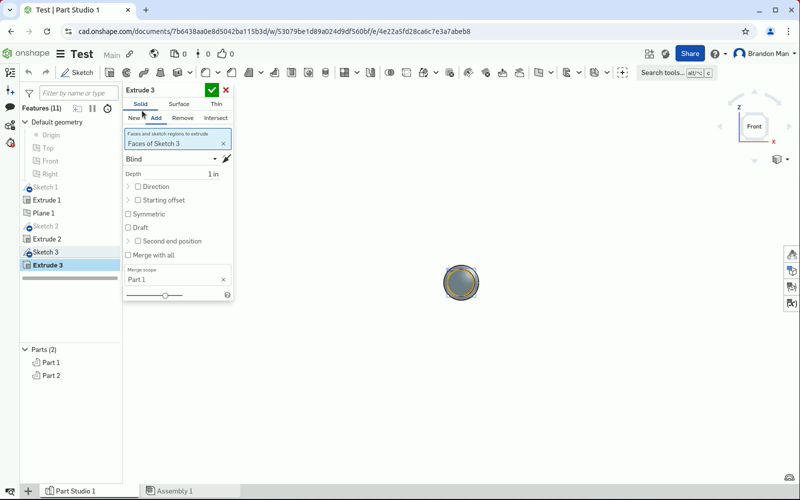
mouse_move(137, 120)
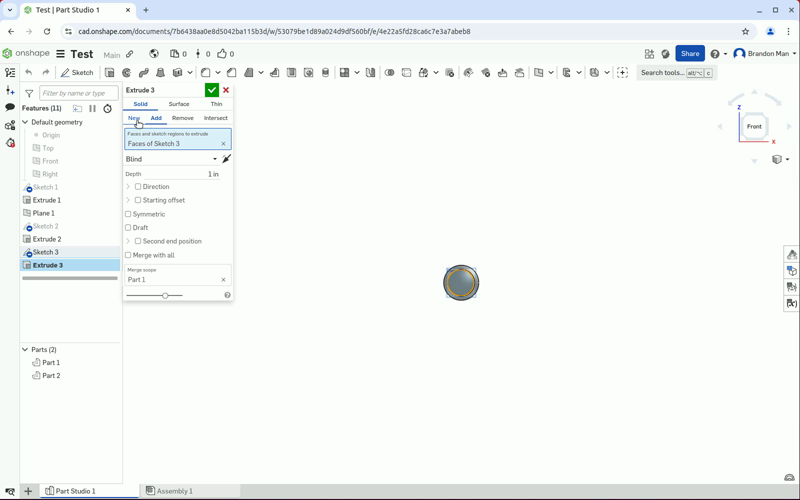
click(137, 120)
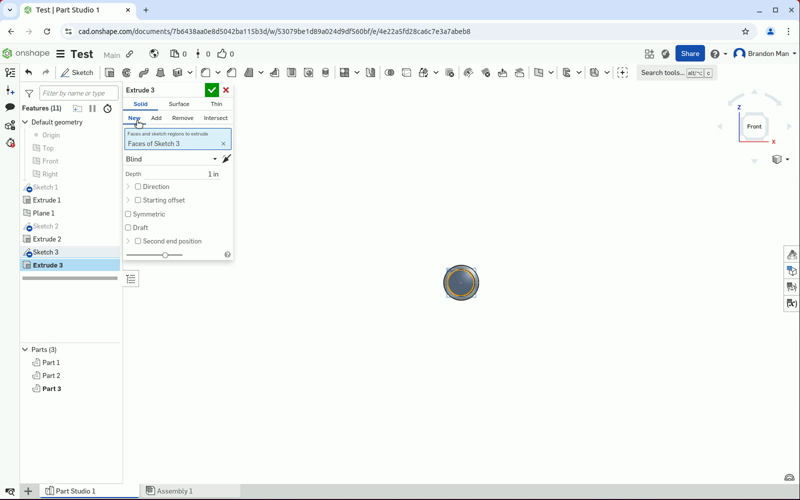
key(tab, 4)
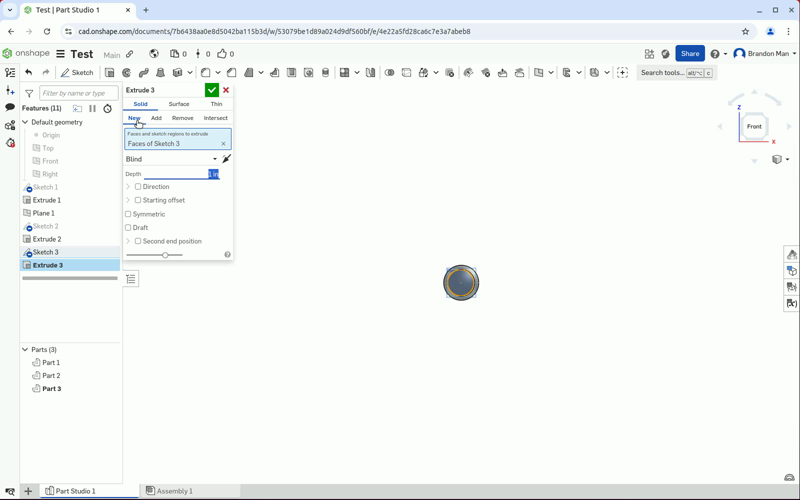
text(-1.204)
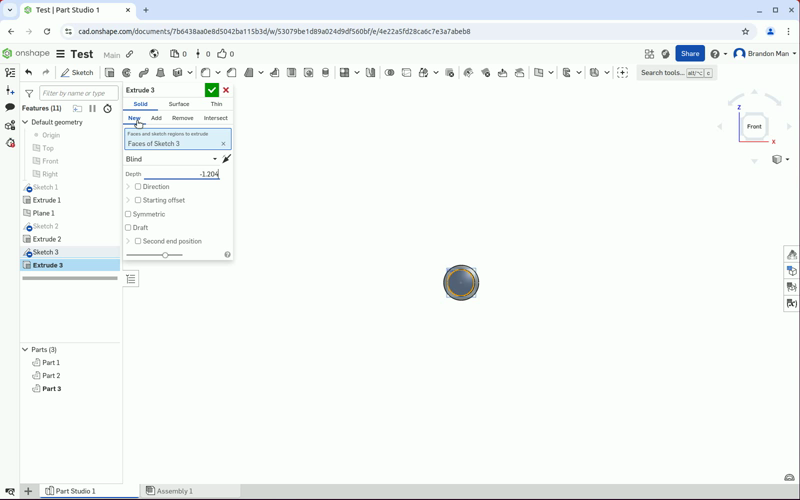
key(enter)
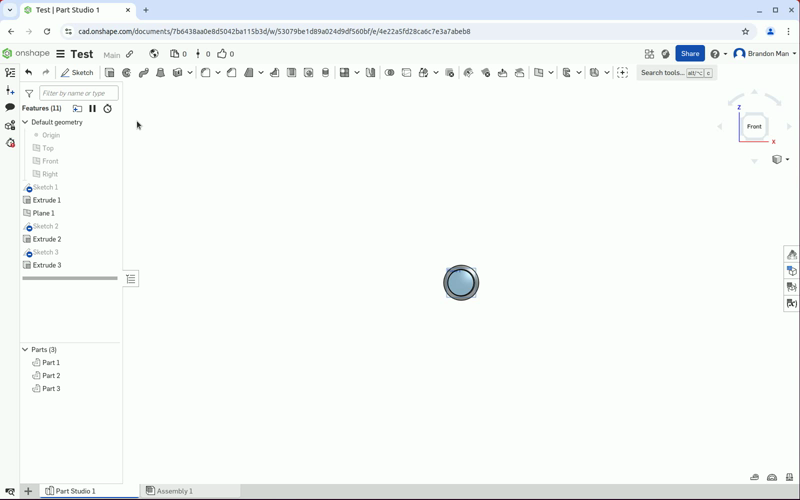
key(shift+h)
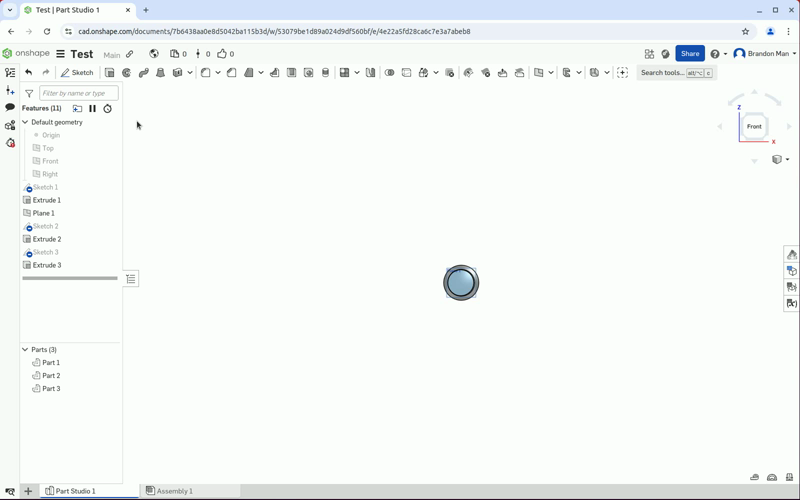
key(shift+h)
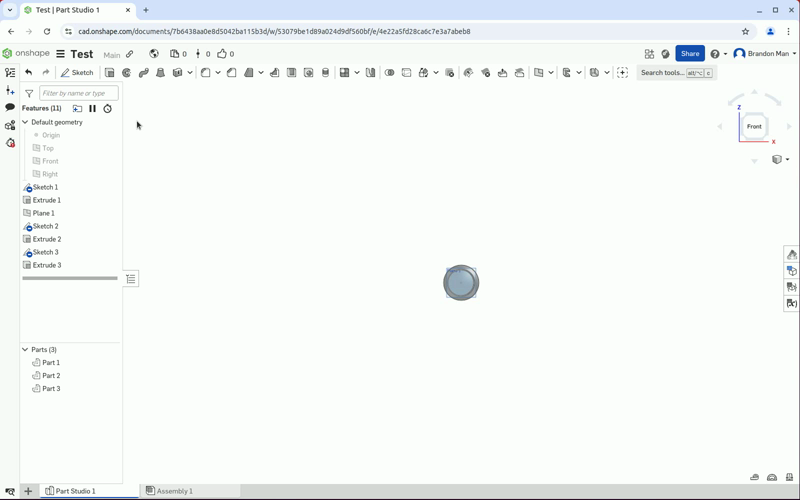
key(shift+7)
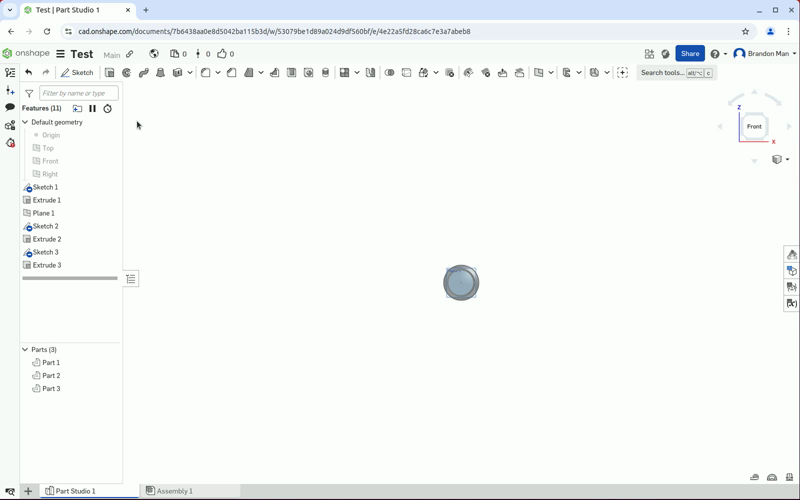
key(left, 2)
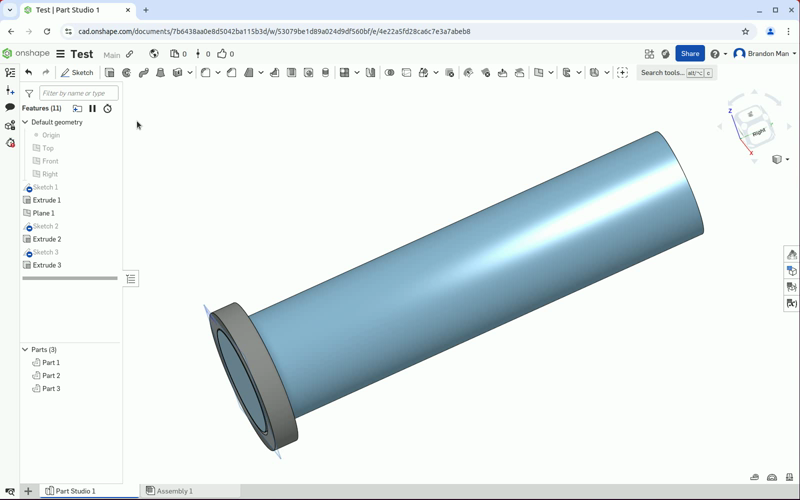
key(down, 2)
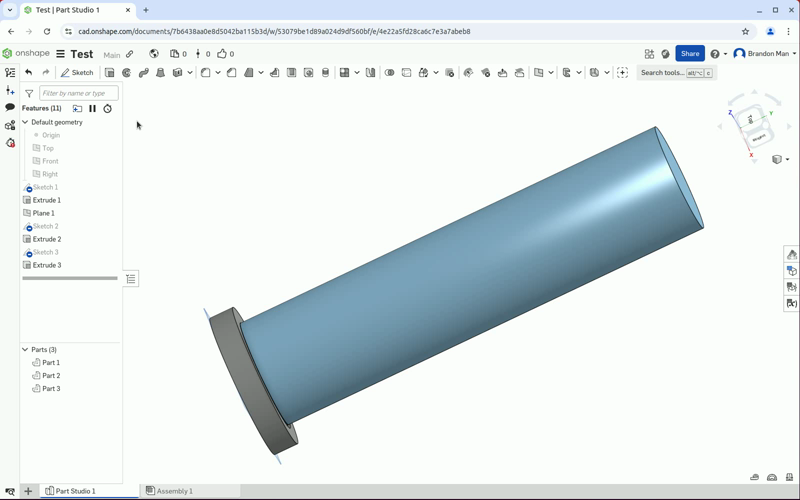
key(up, 2)
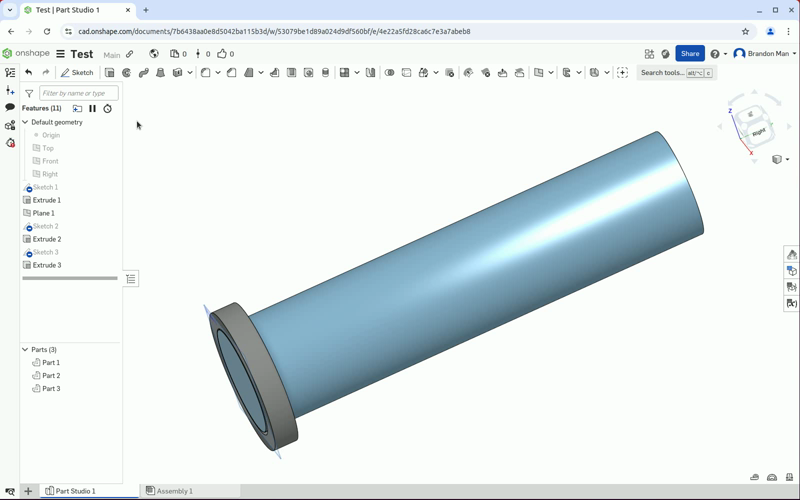
key(right, 2)
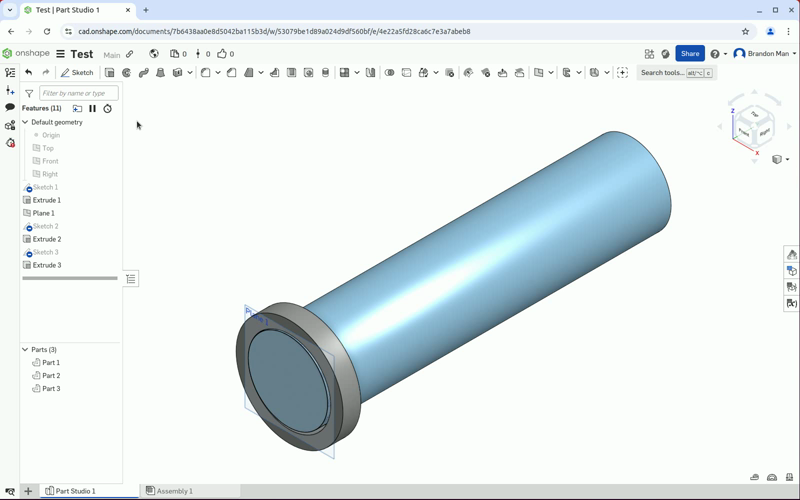
mouse_move(73, 189)
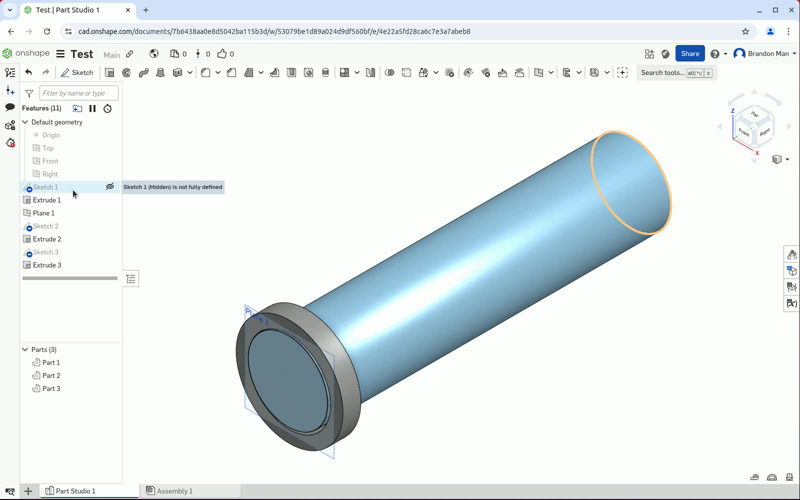
click(73, 189)